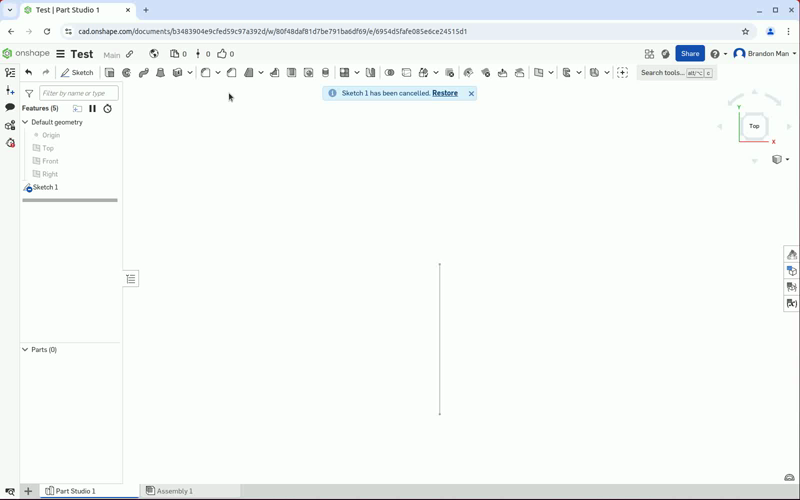
key(shift+h)
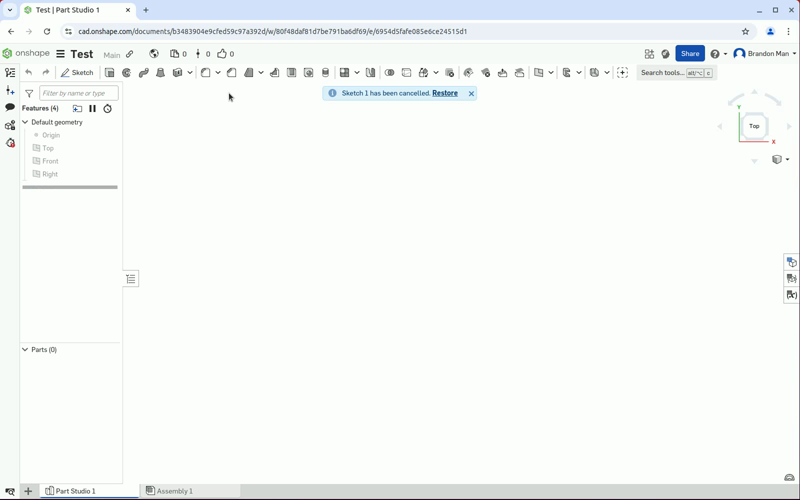
mouse_move(73, 352)
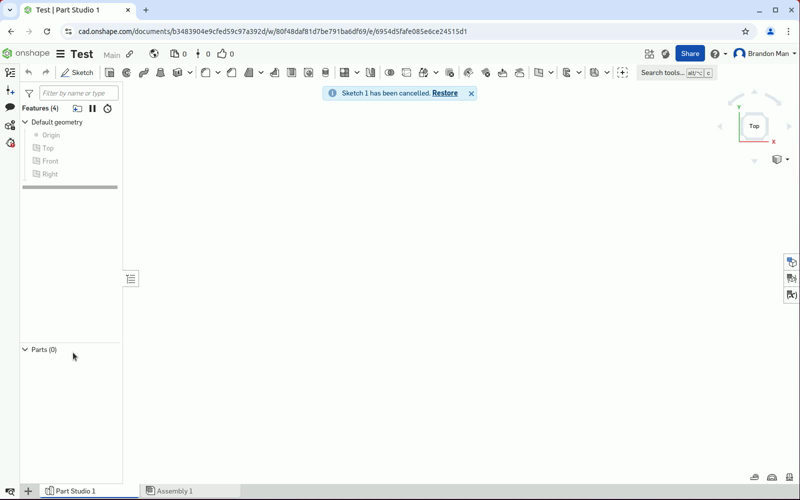
key(y)
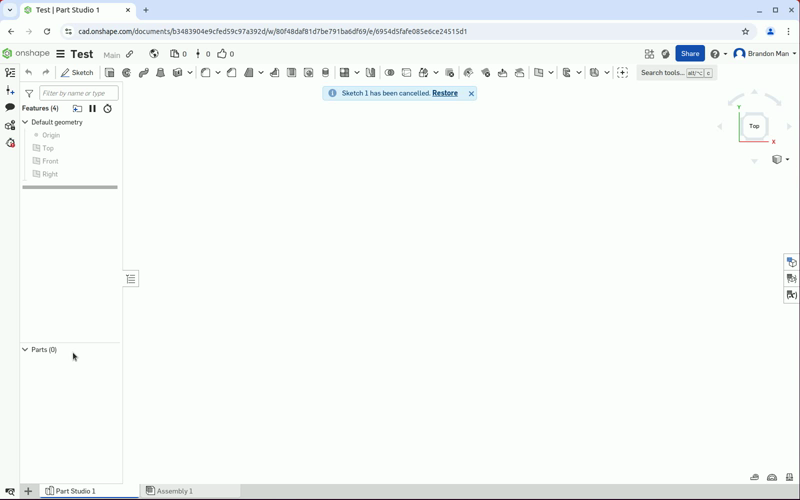
key(shift+p)
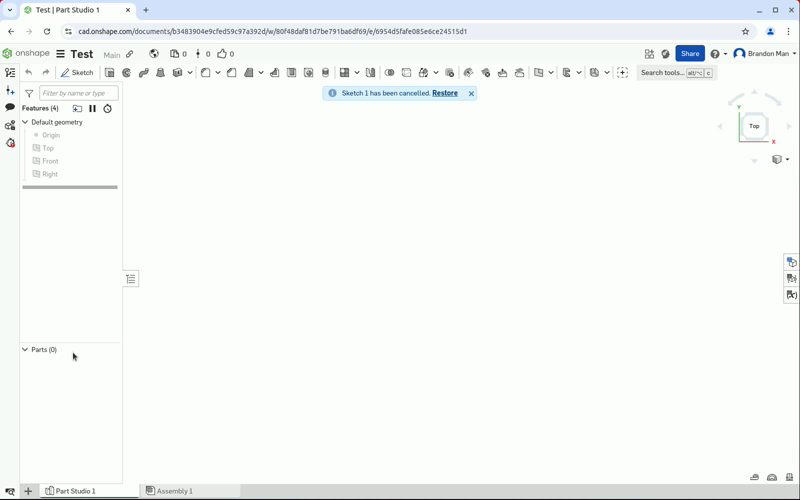
key(space)
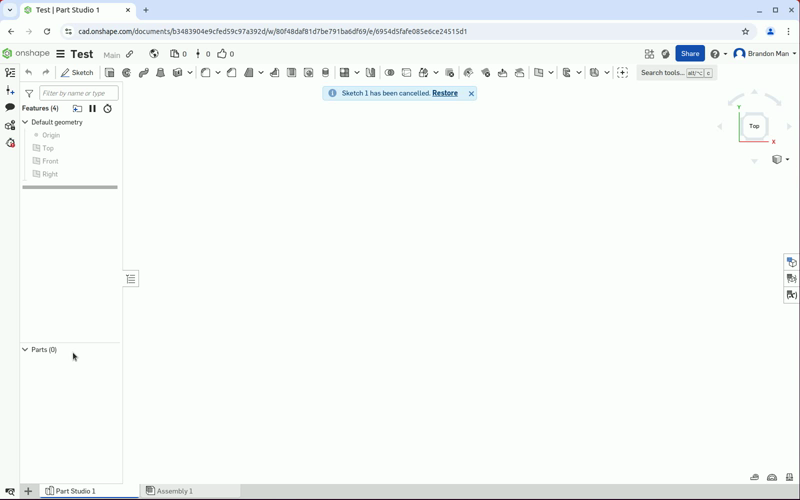
key_down(shift)
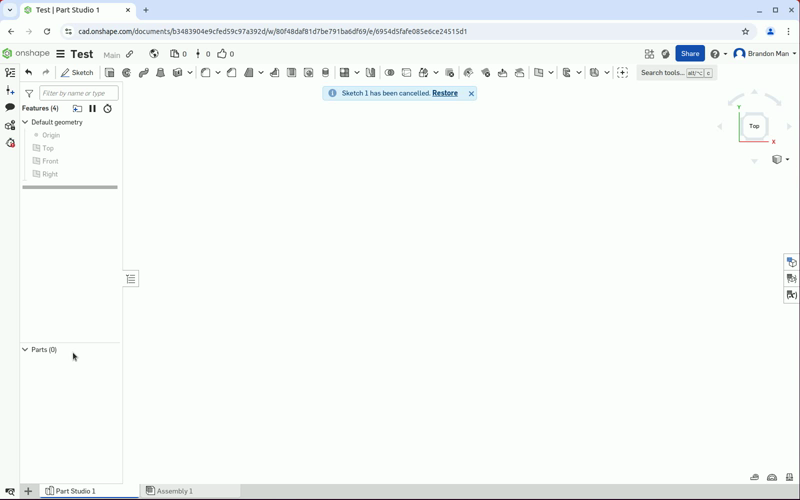
key(up)
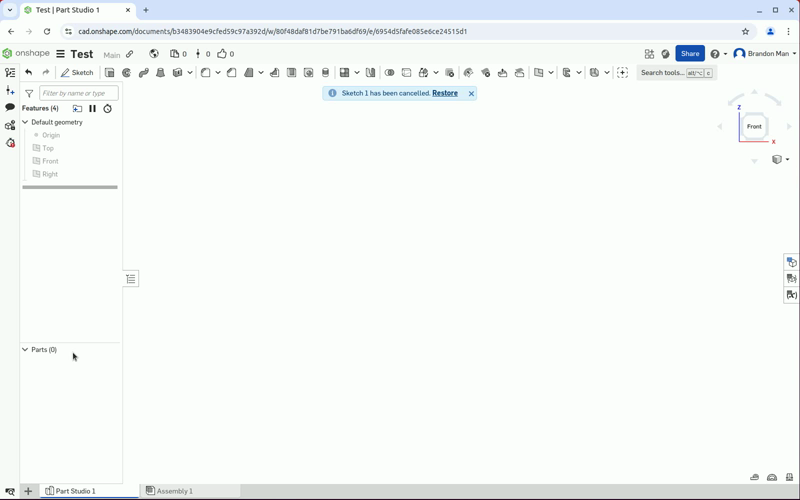
key_up(shift)
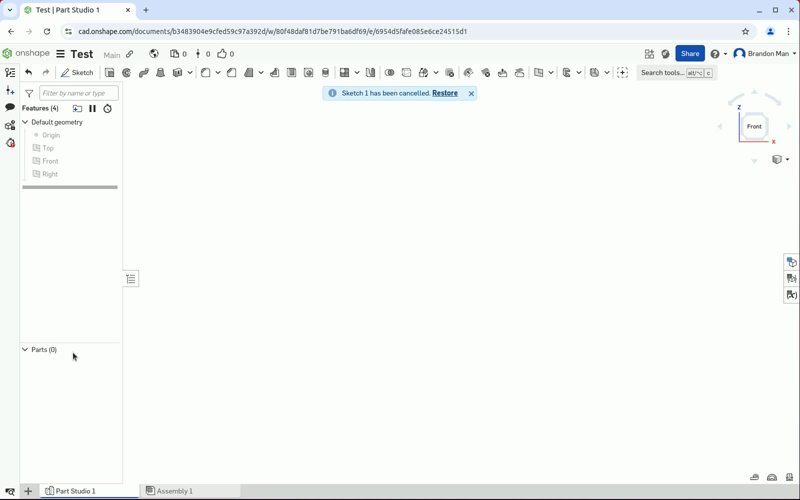
mouse_move(73, 352)
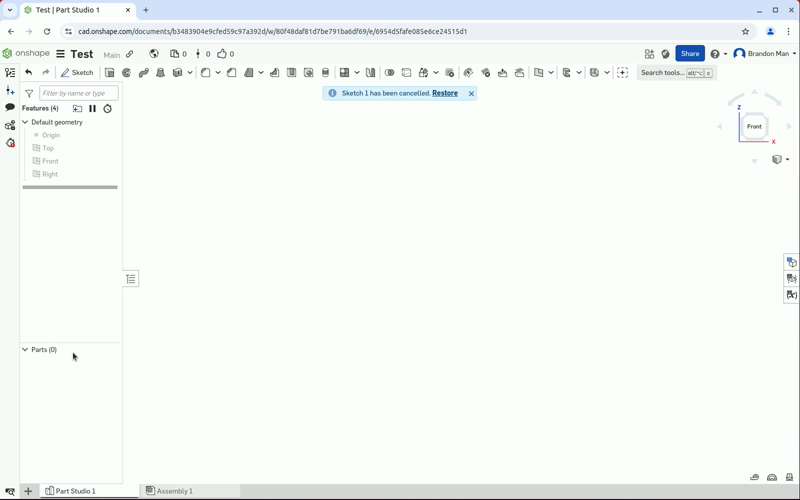
key(shift+y)
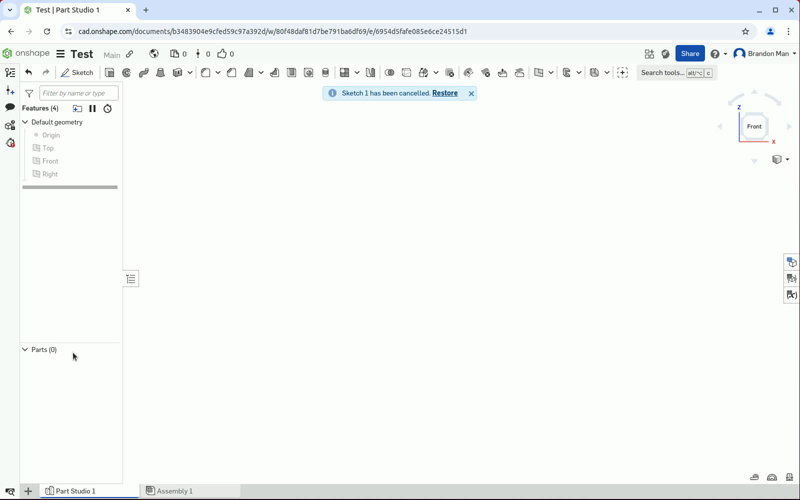
key(shift+s)
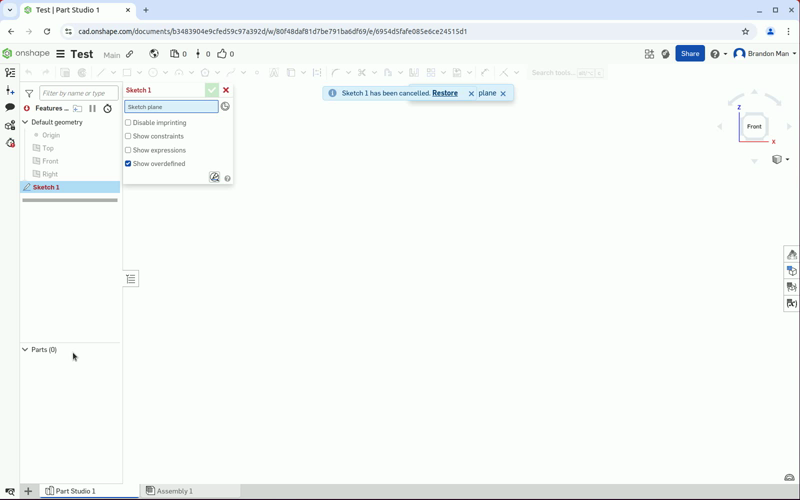
mouse_move(73, 163)
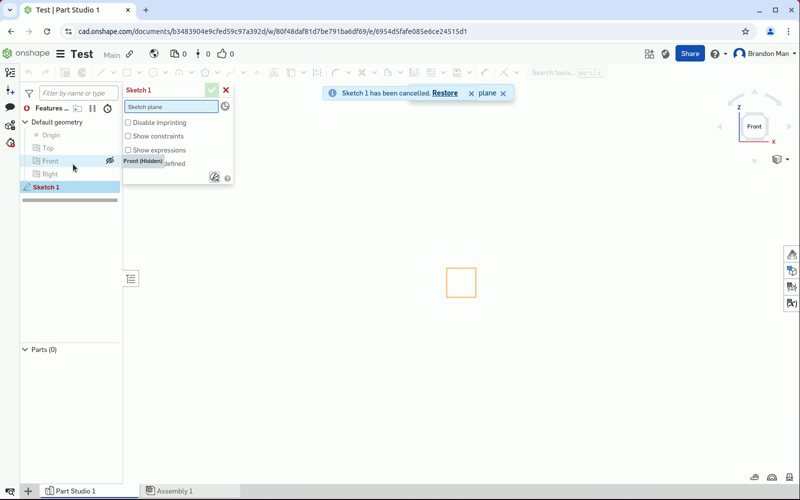
click(73, 163)
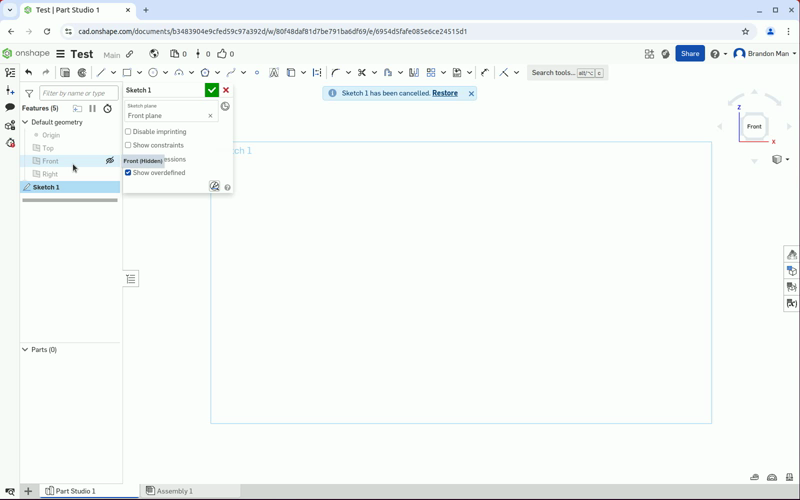
mouse_move(73, 352)
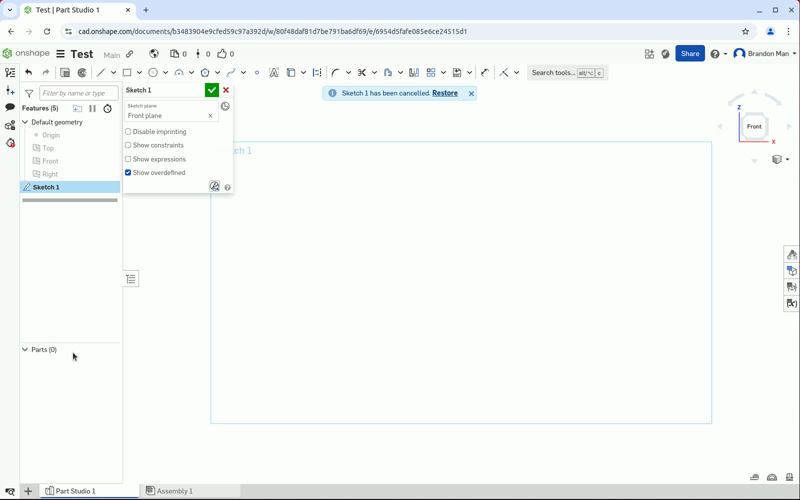
key(y)
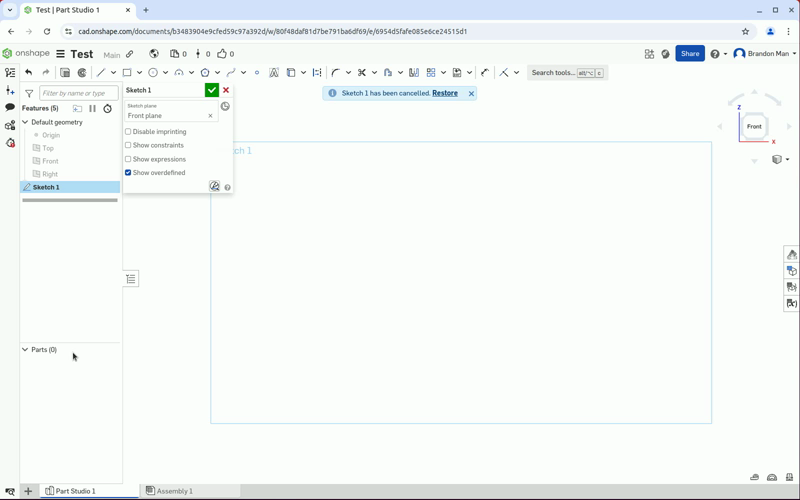
key(c)
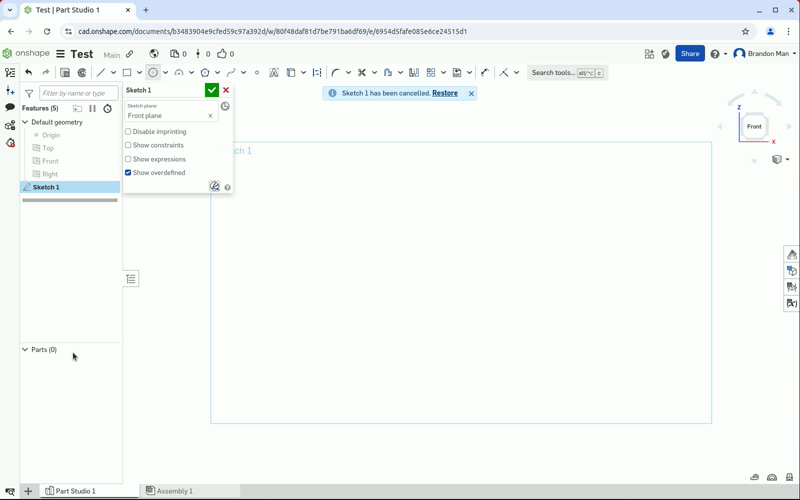
key_down(shift)
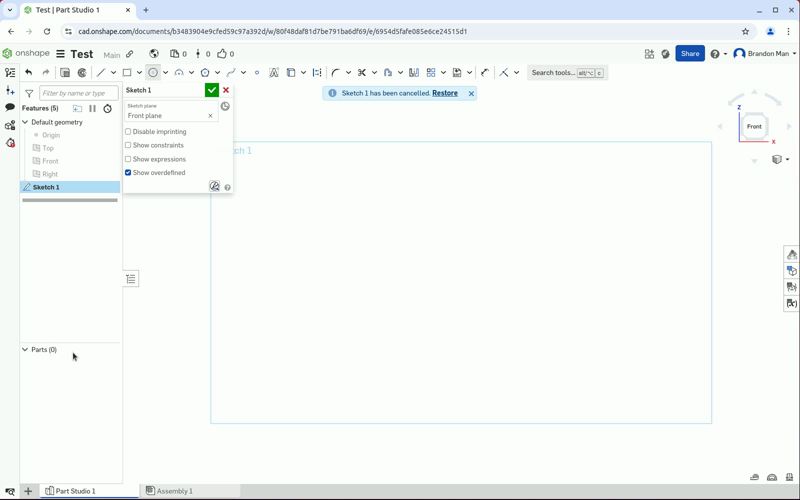
mouse_move(461, 282)
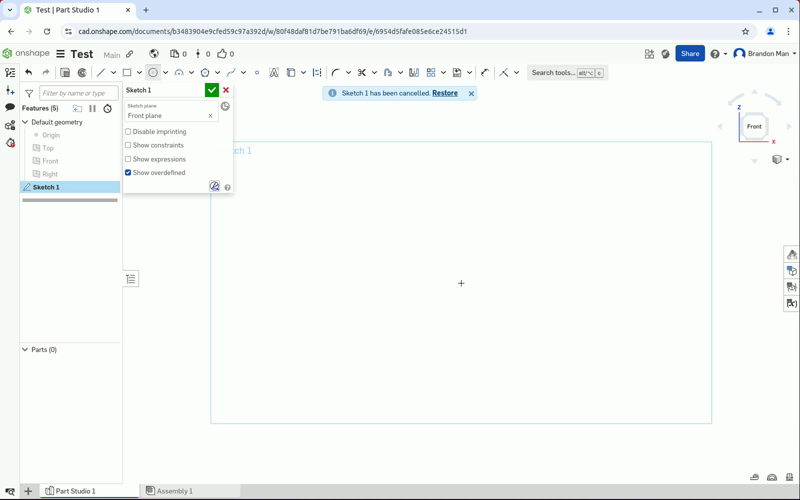
click(461, 282)
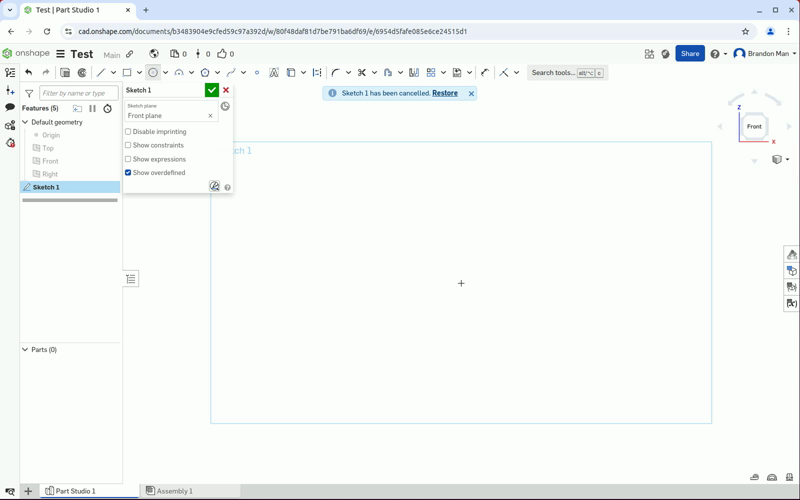
key_up(shift)
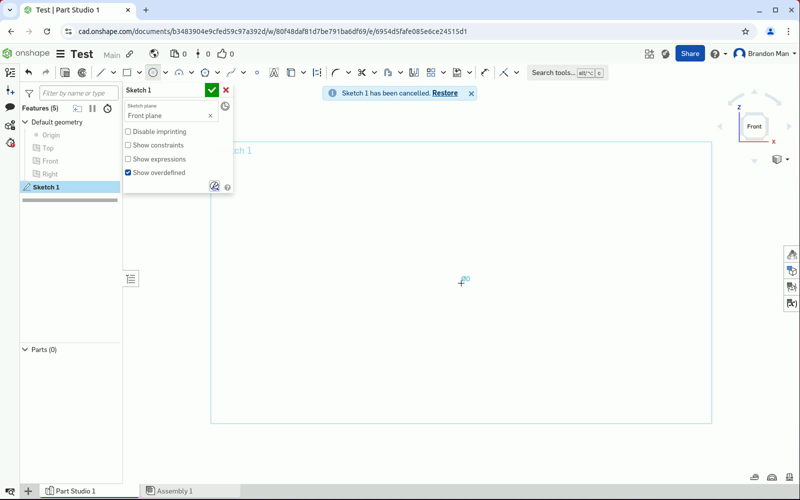
mouse_move(497, 282)
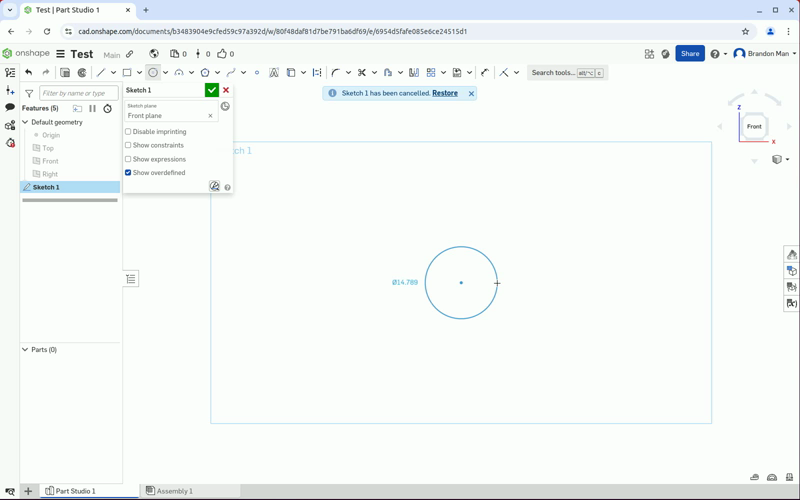
click(497, 282)
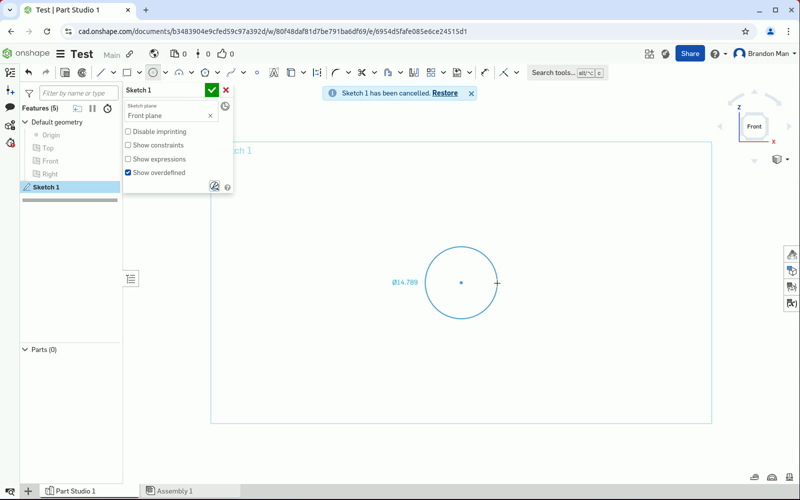
key(esc)
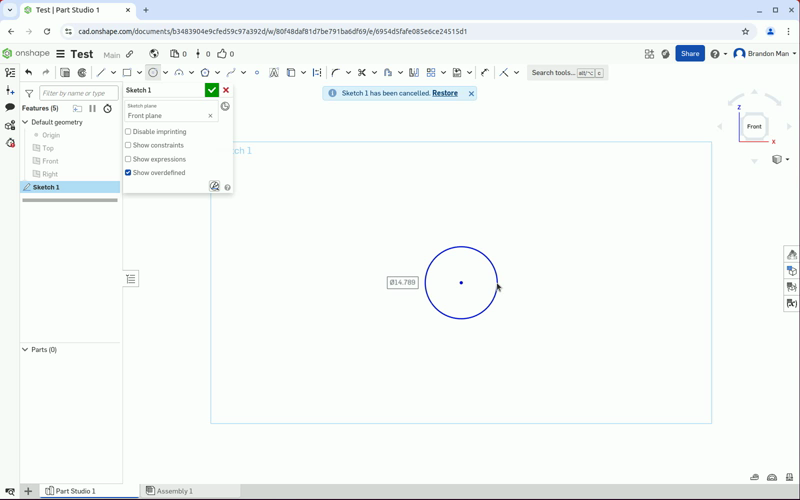
key(c)
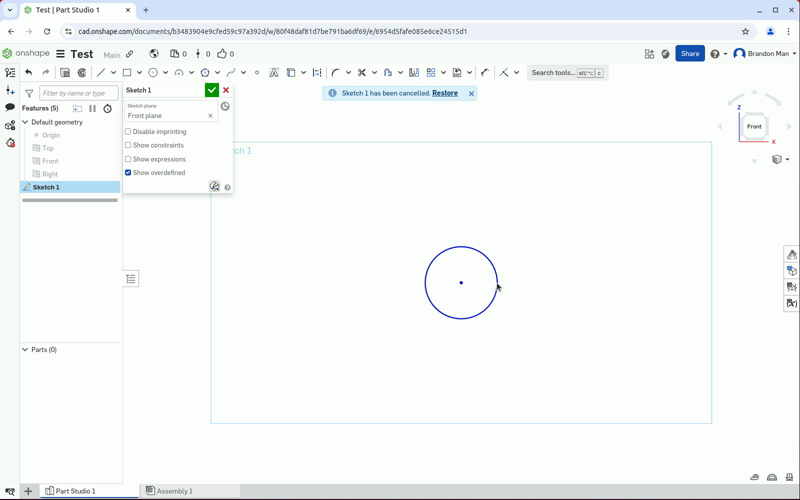
key_down(shift)
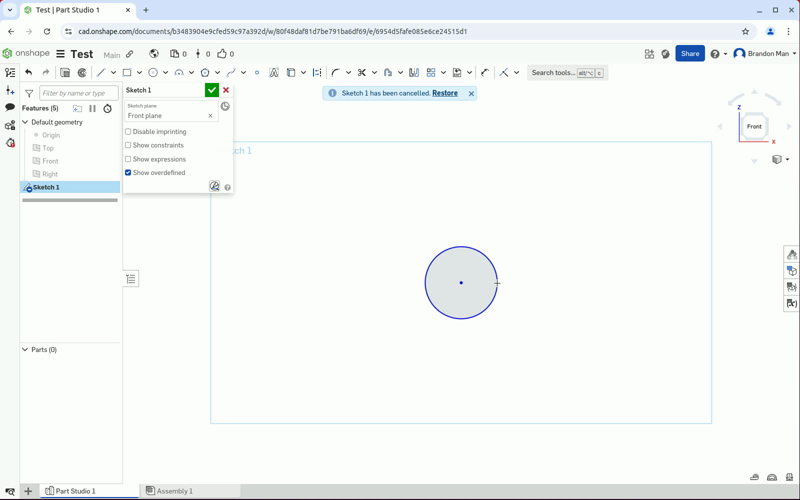
mouse_move(461, 282)
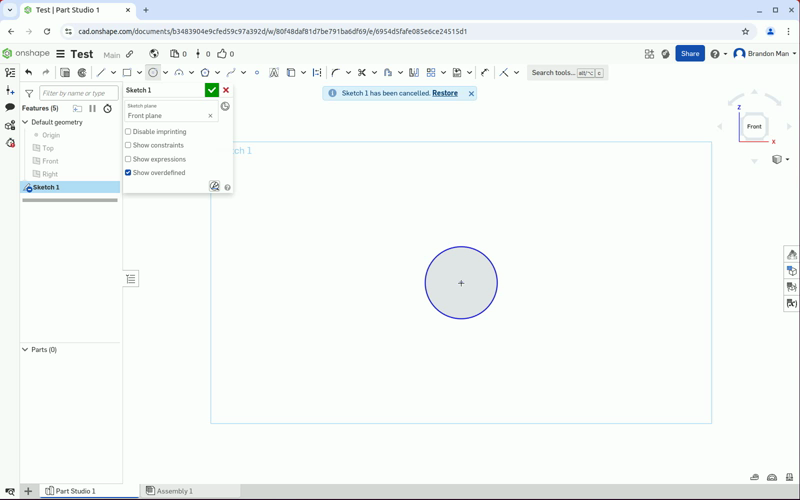
click(461, 282)
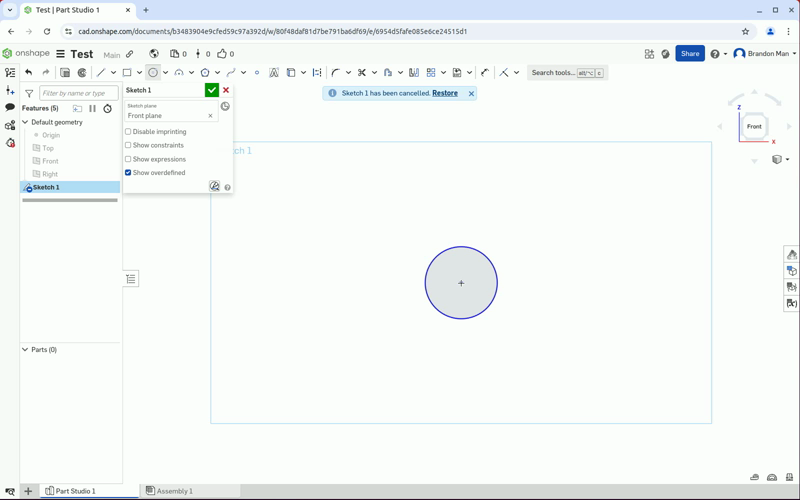
key_up(shift)
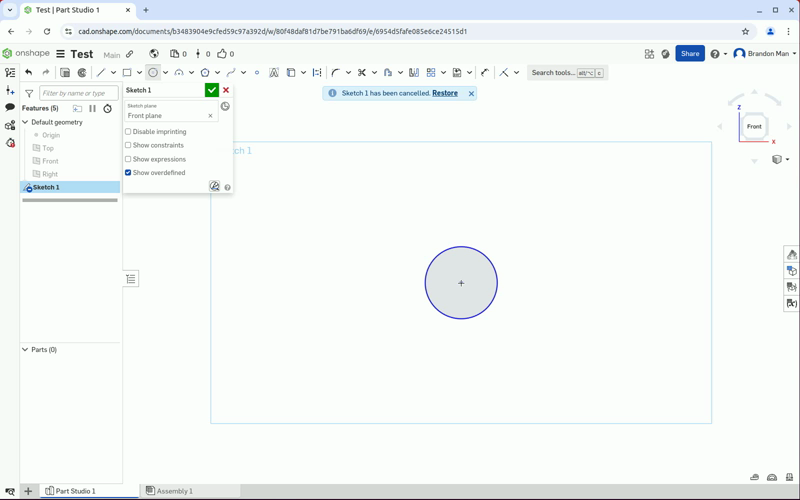
mouse_move(479, 282)
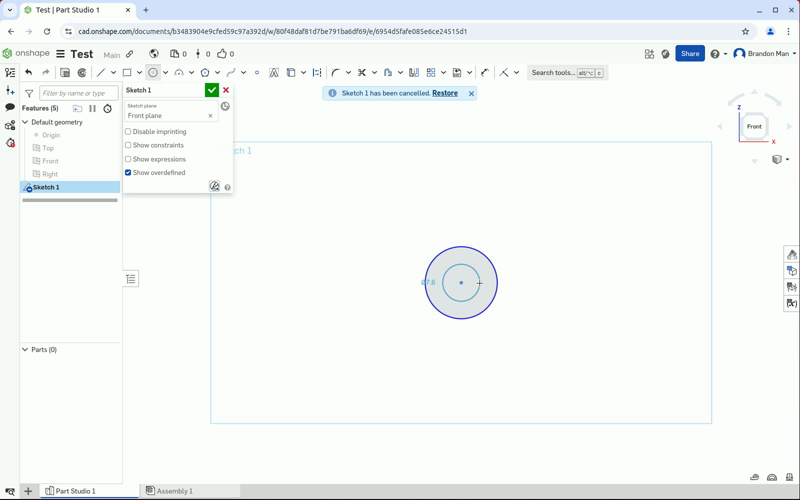
click(479, 282)
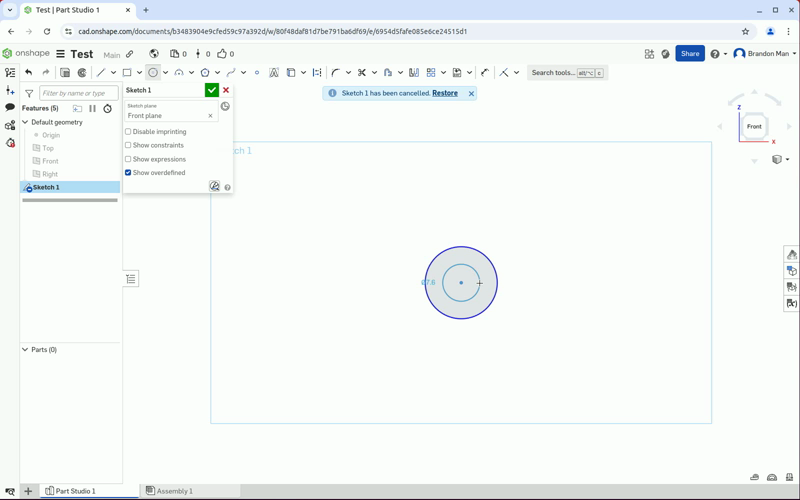
key(esc)
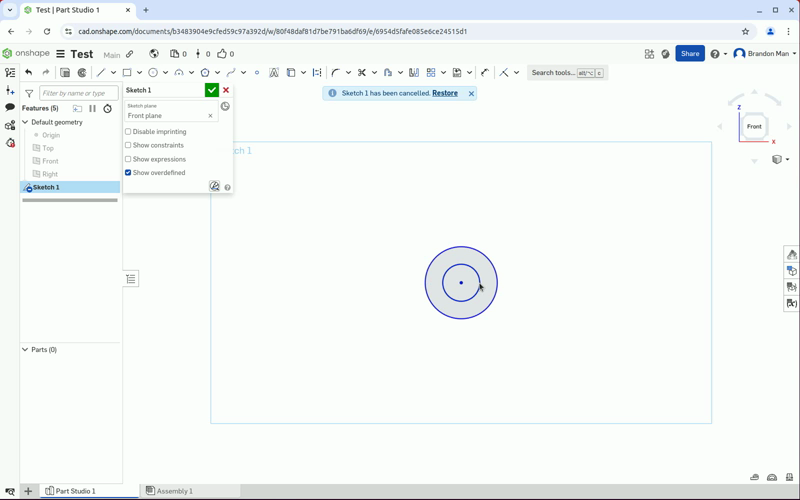
mouse_move(452, 303)
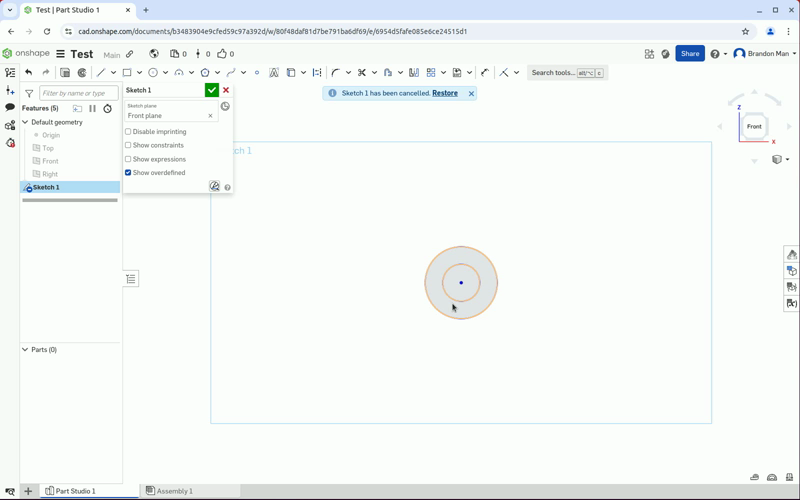
click(452, 303)
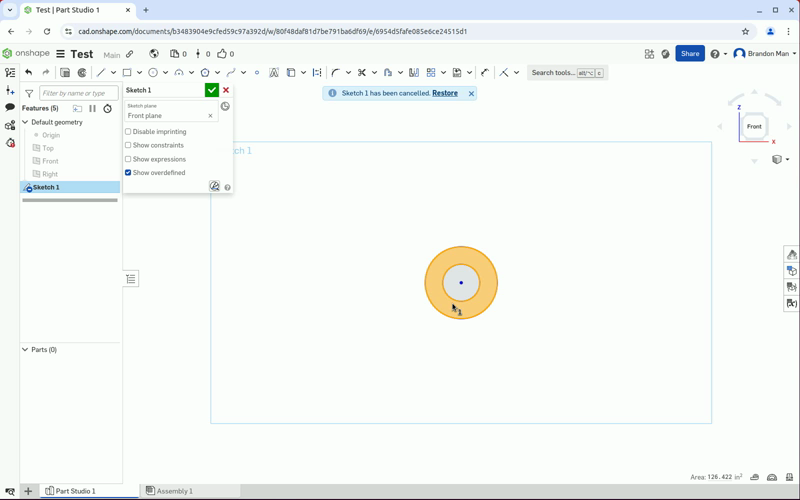
mouse_move(73, 352)
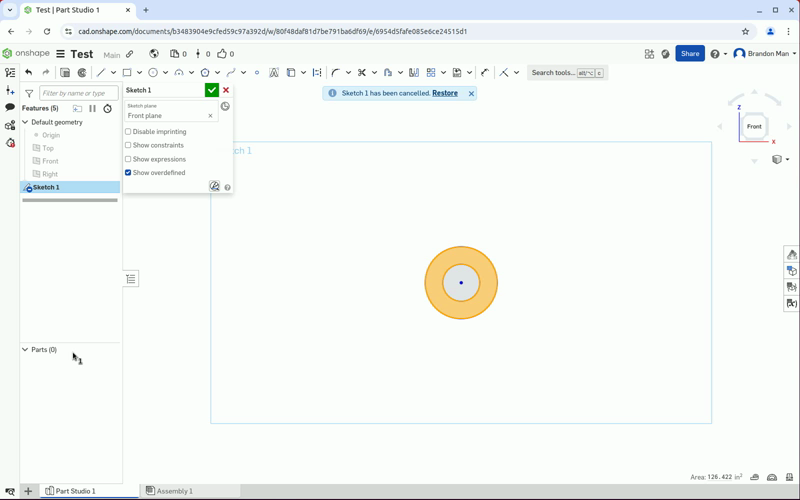
key(shift+y)
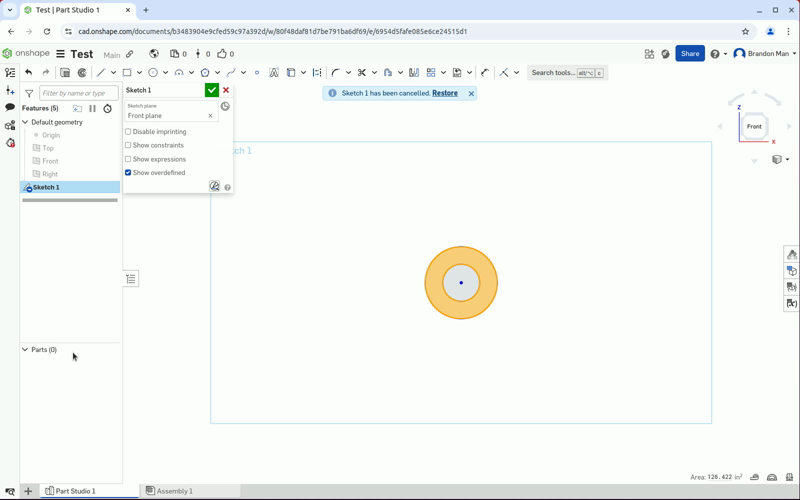
key(shift+e)
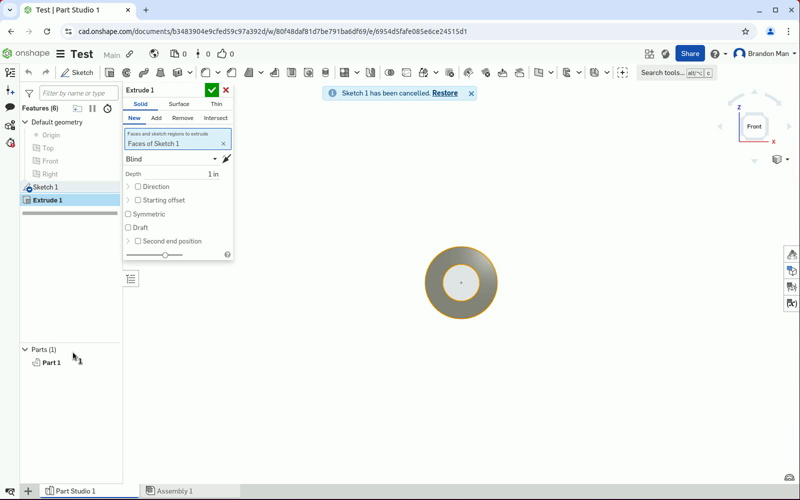
mouse_move(143, 106)
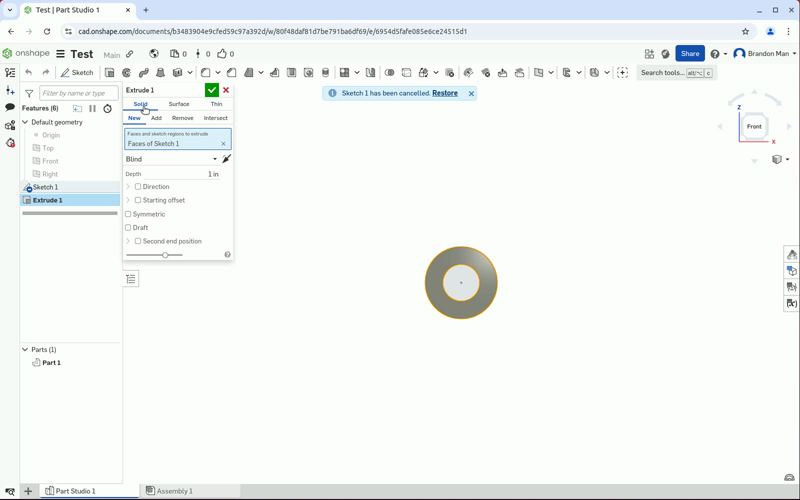
click(143, 106)
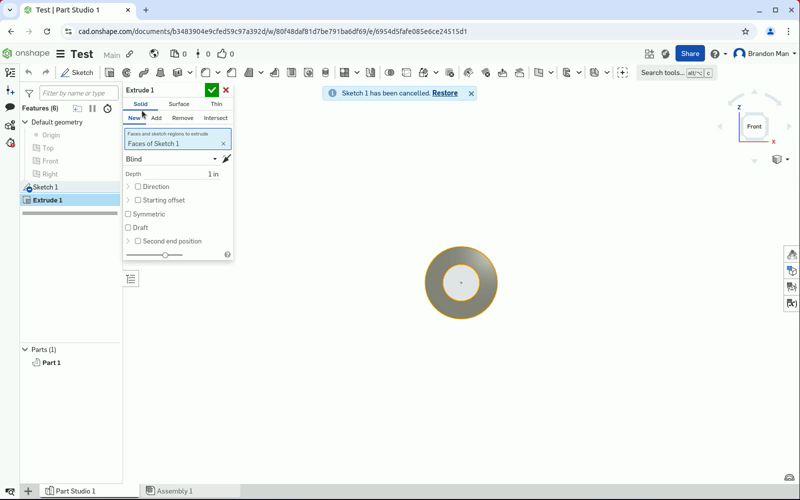
mouse_move(137, 120)
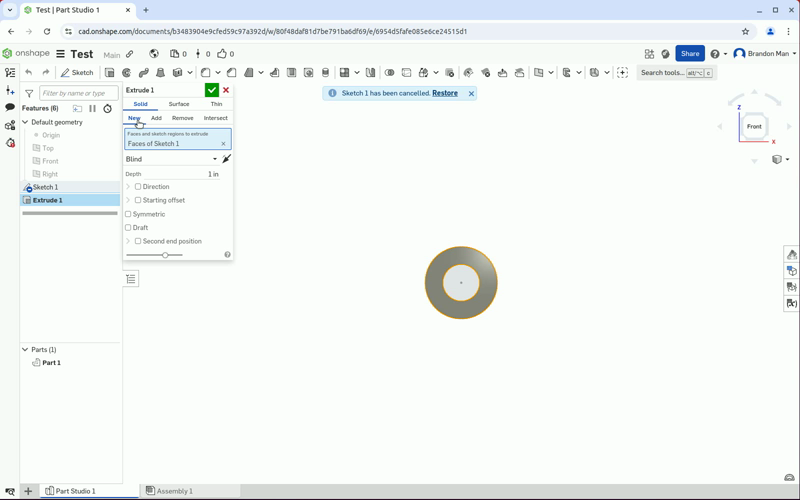
click(137, 120)
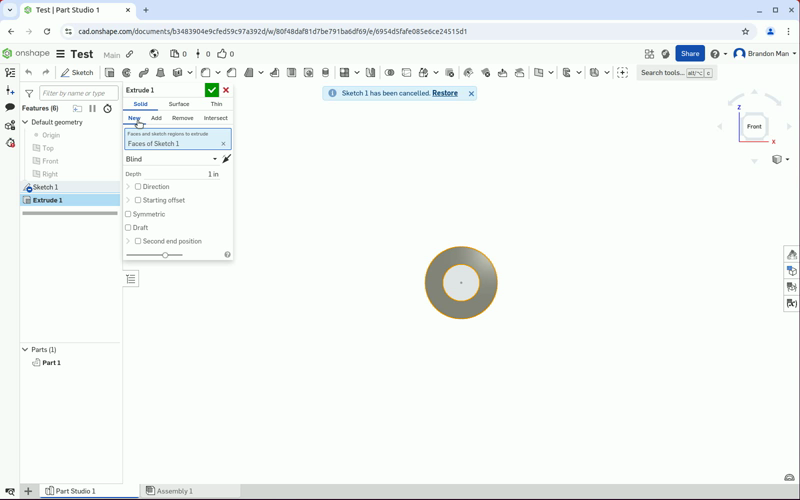
key(tab, 4)
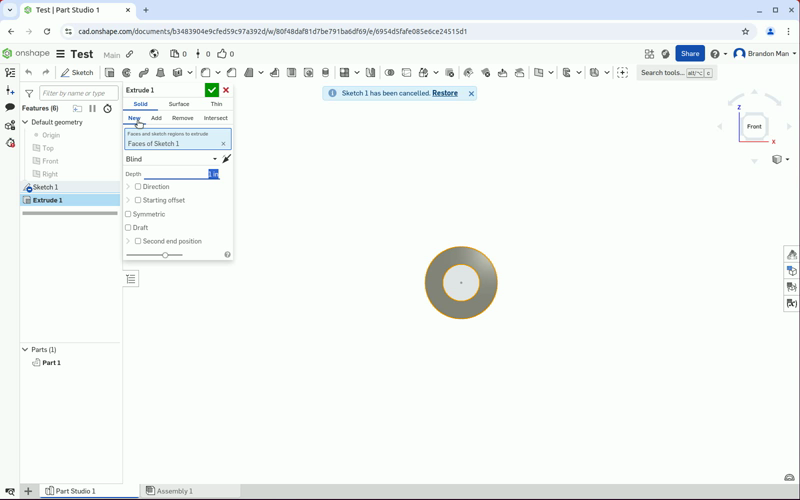
text(3.129)
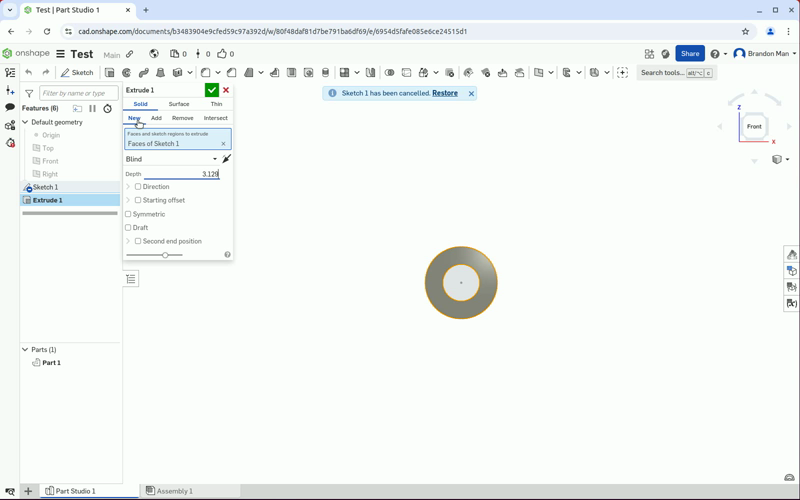
key(enter)
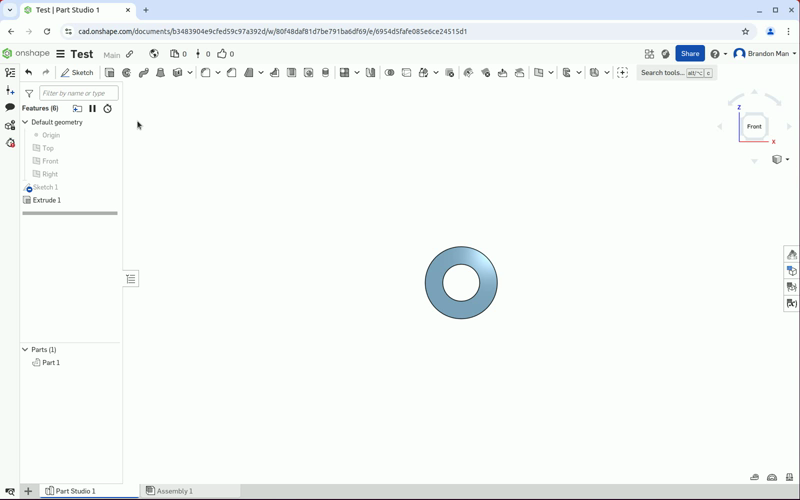
key(shift+h)
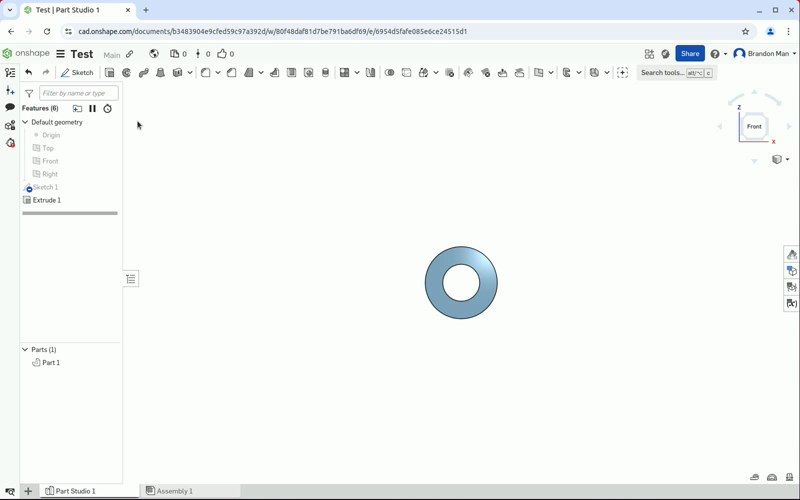
key(shift+h)
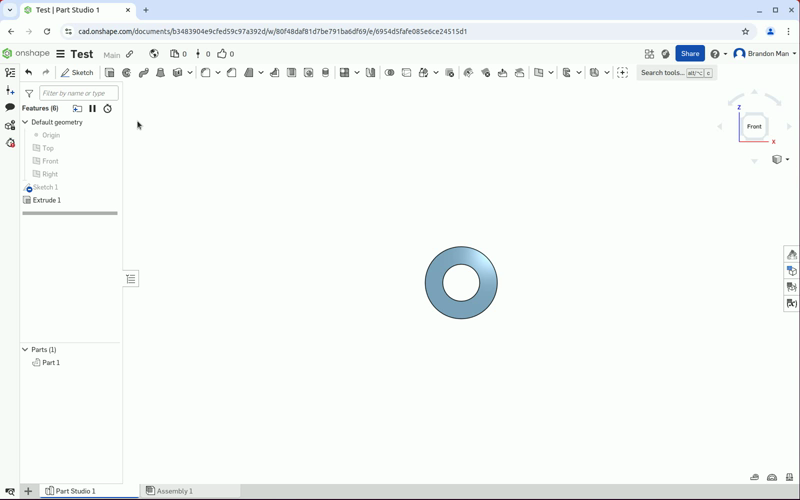
mouse_move(73, 189)
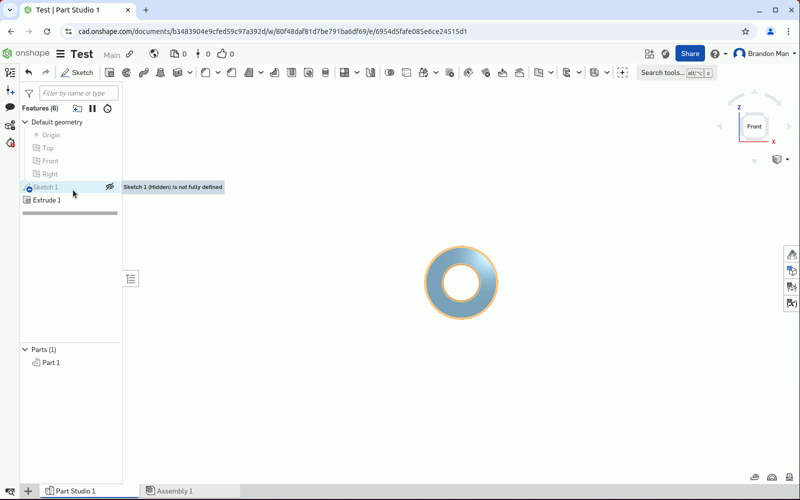
click(73, 189)
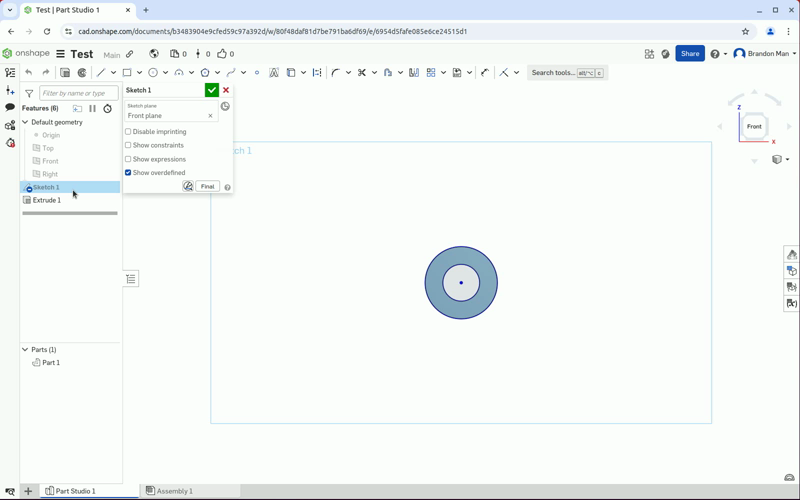
mouse_move(229, 92)
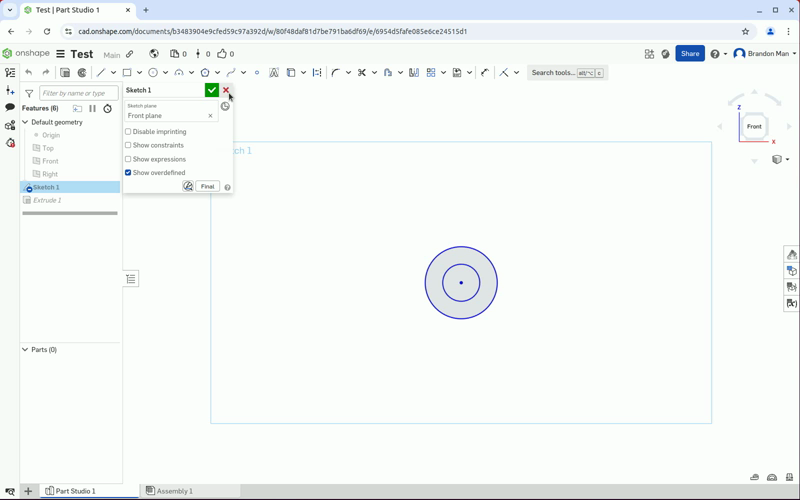
click(229, 92)
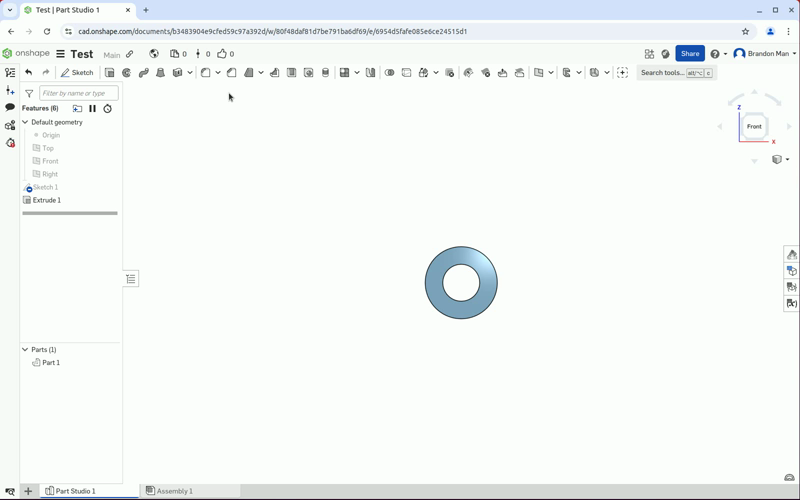
mouse_move(541, 75)
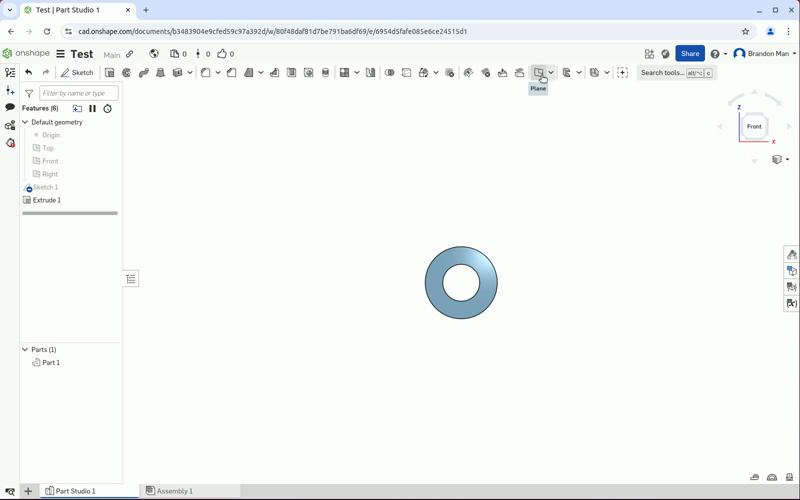
click(541, 75)
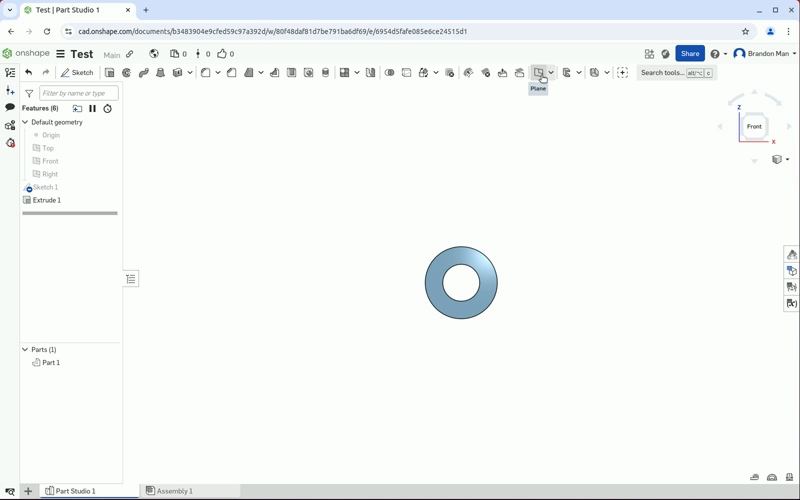
mouse_move(73, 163)
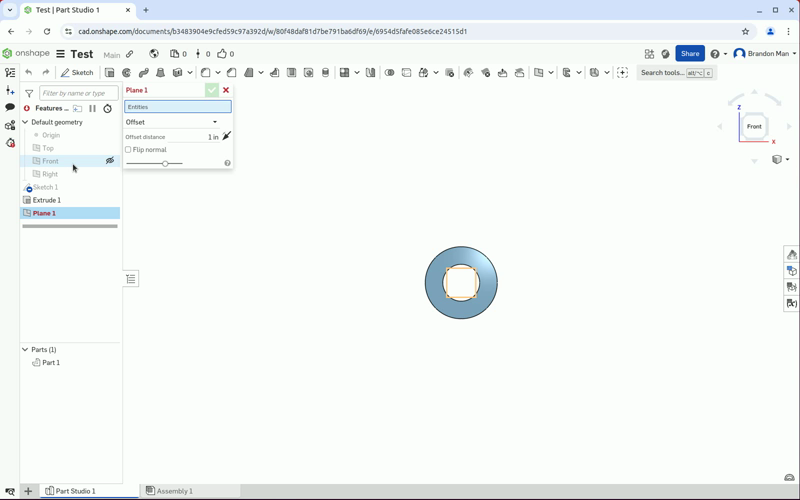
click(73, 163)
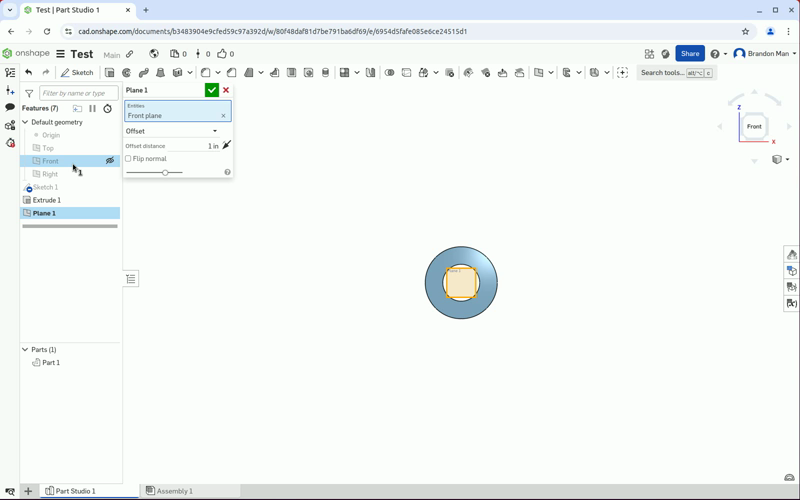
key(tab, 2)
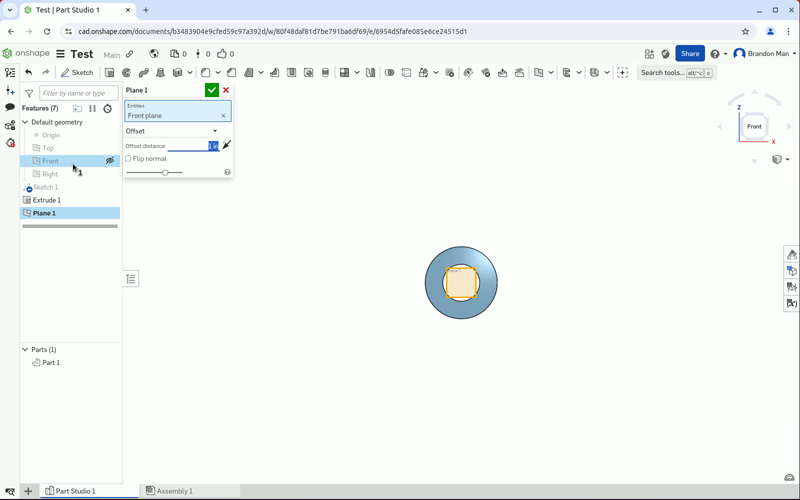
text(3.143)
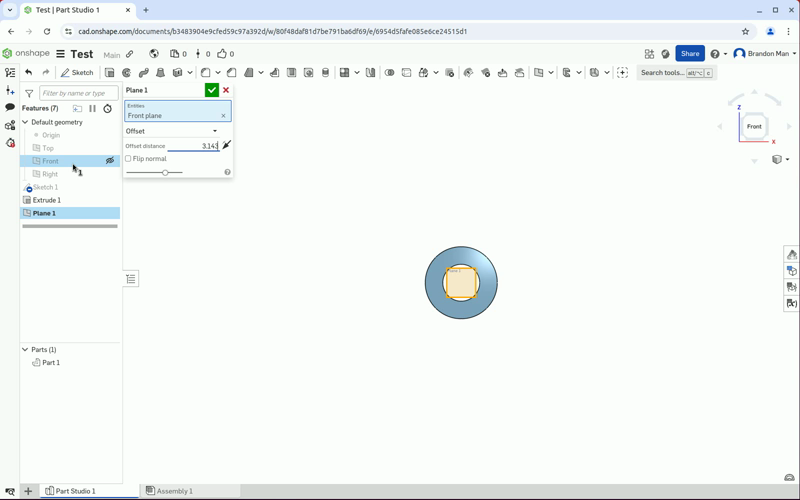
key(enter, 2)
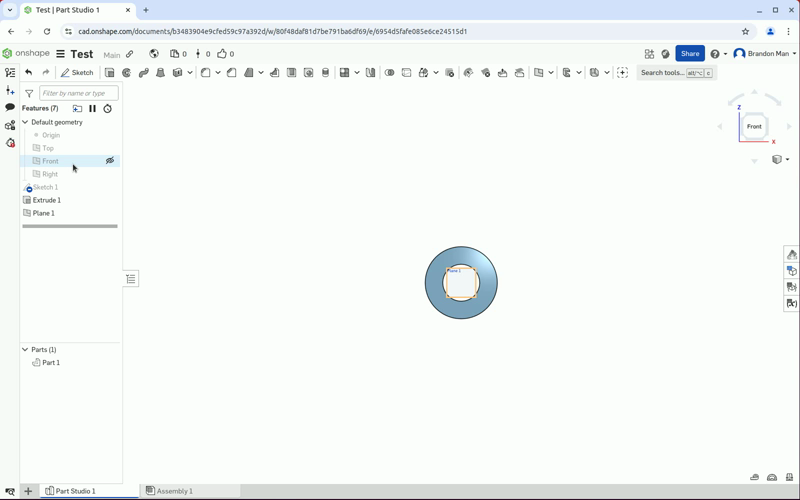
key(shift+s)
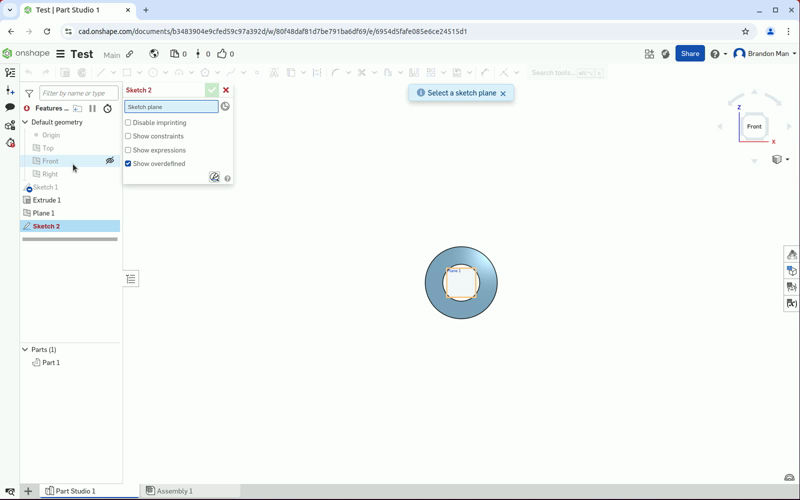
mouse_move(73, 215)
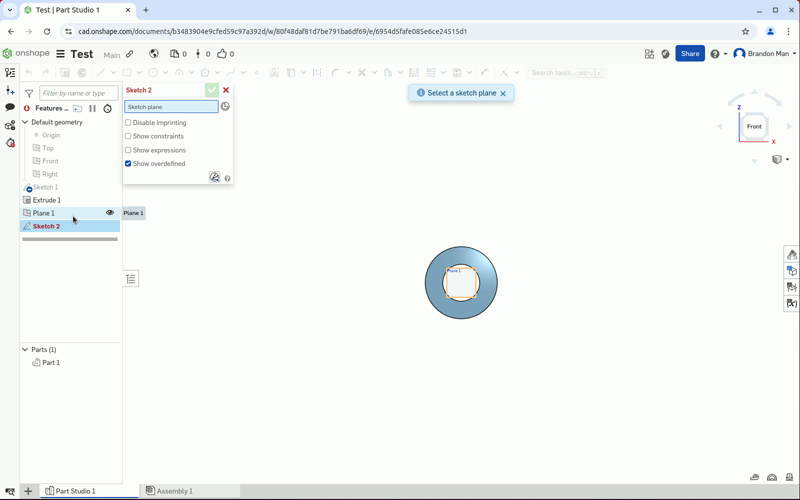
click(73, 215)
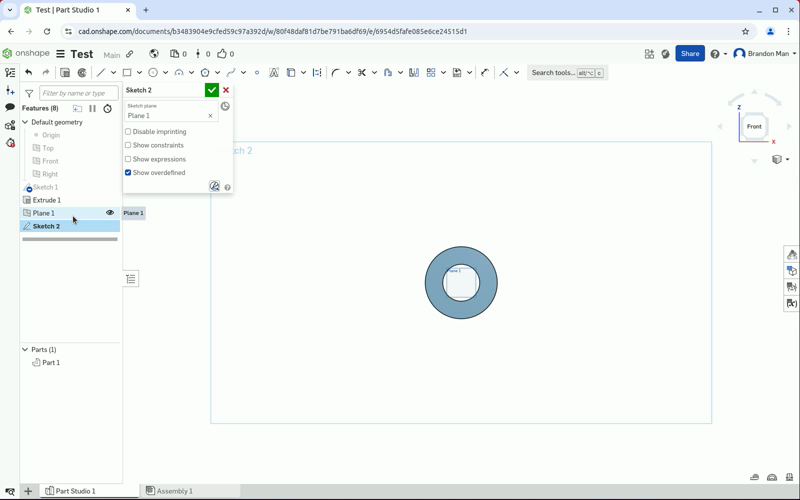
mouse_move(73, 352)
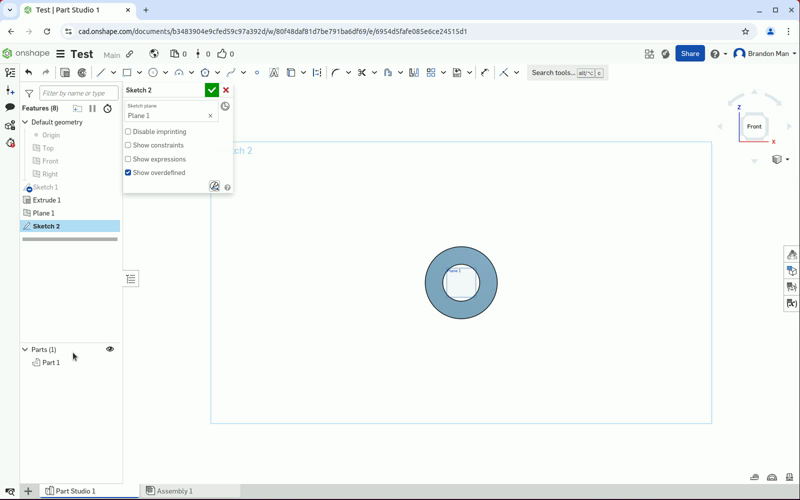
key(y)
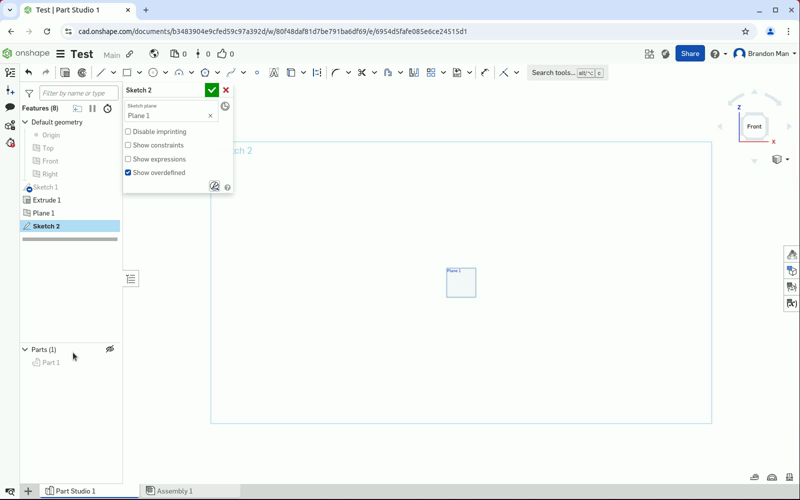
key(c)
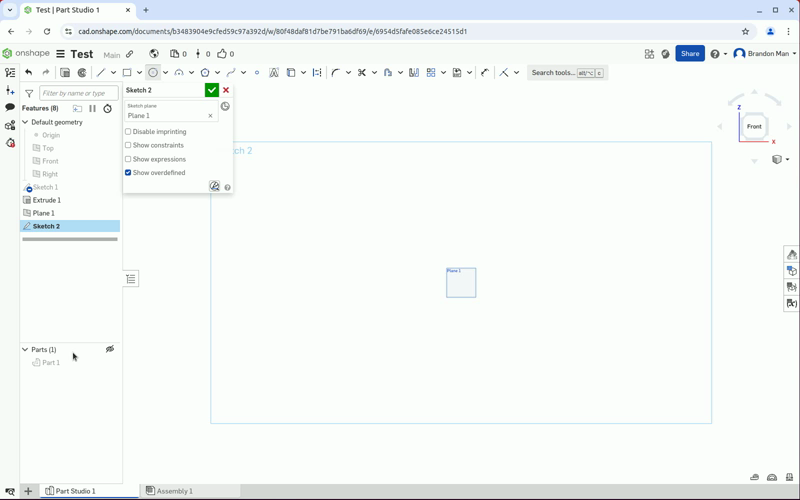
key_down(shift)
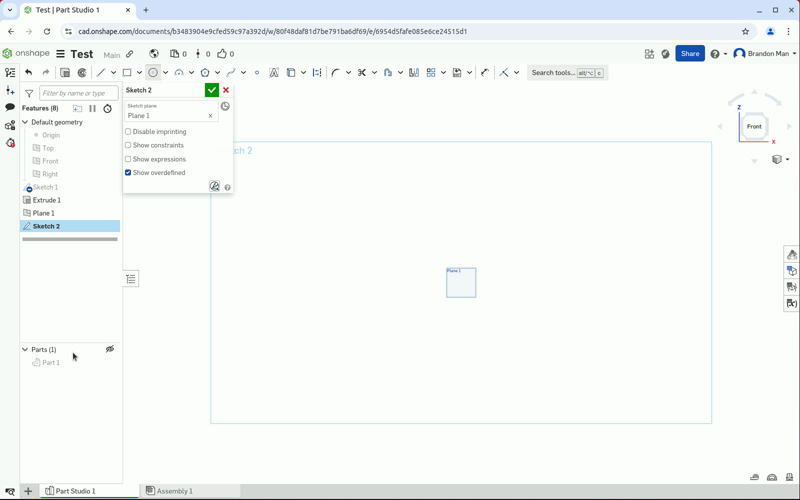
mouse_move(461, 282)
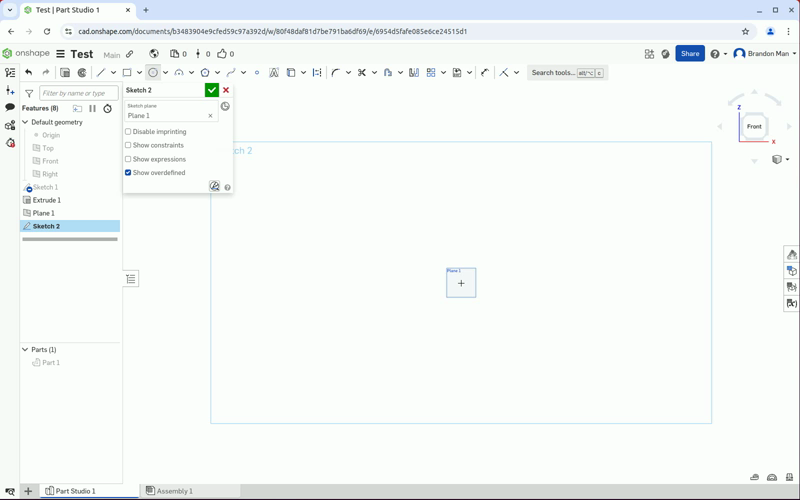
click(461, 282)
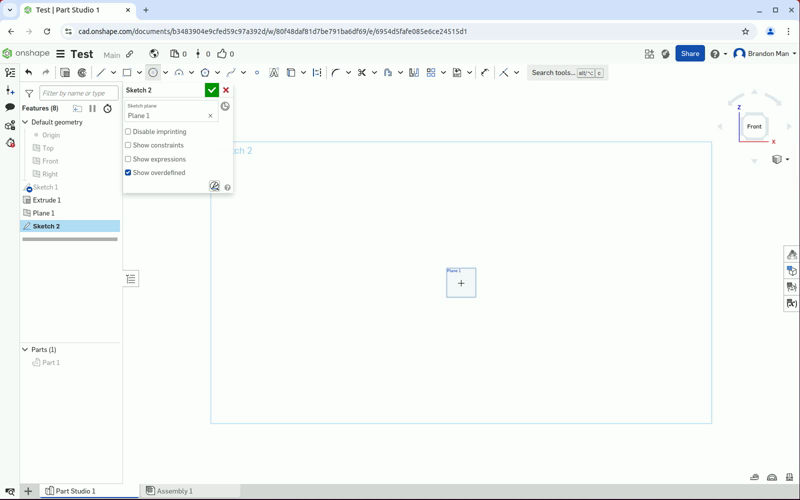
key_up(shift)
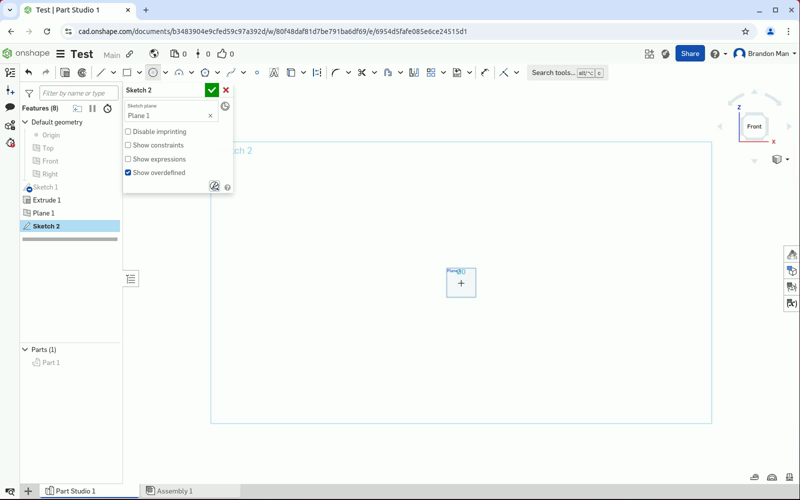
mouse_move(494, 282)
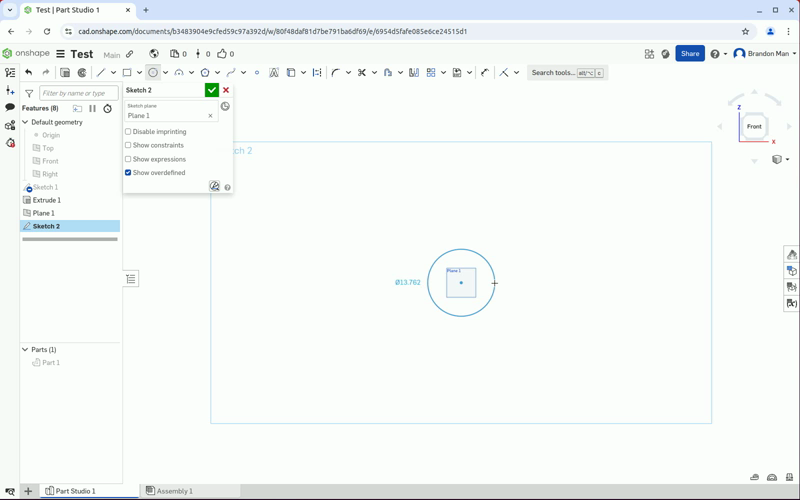
click(494, 282)
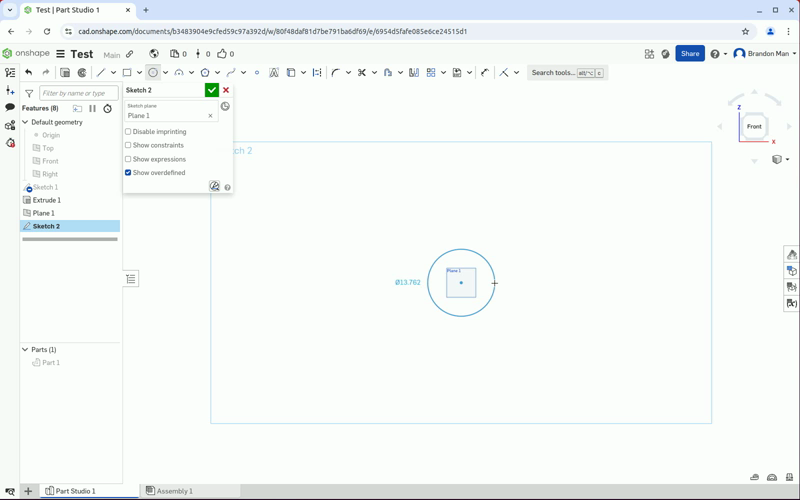
key(esc)
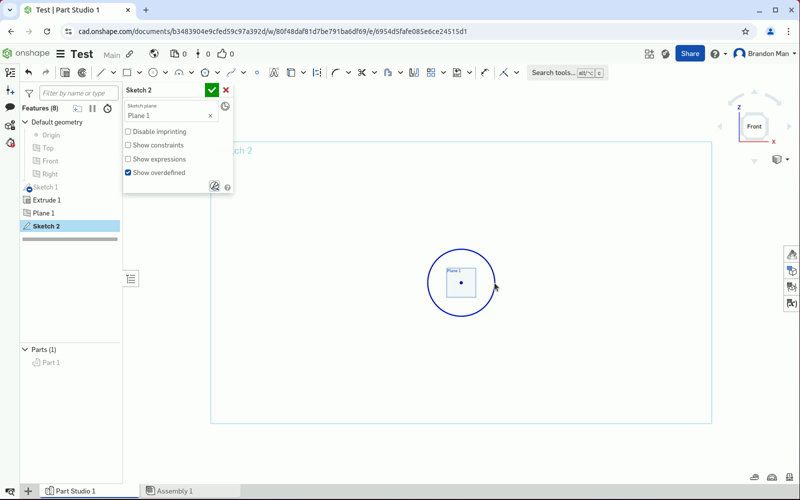
key(c)
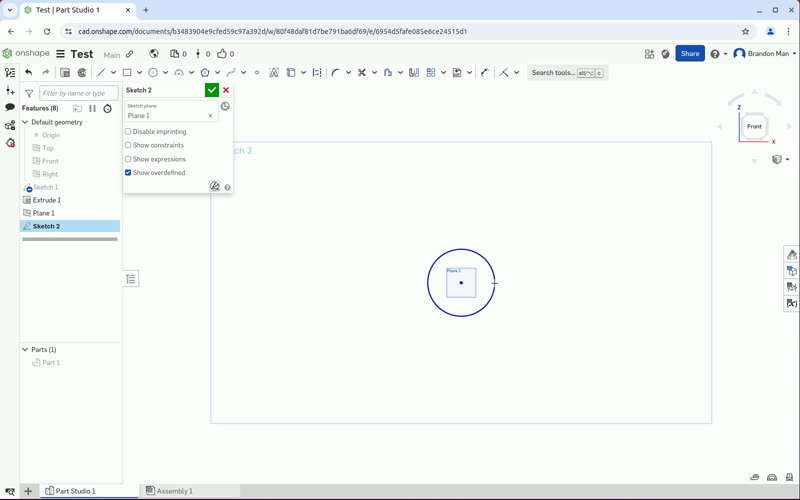
key_down(shift)
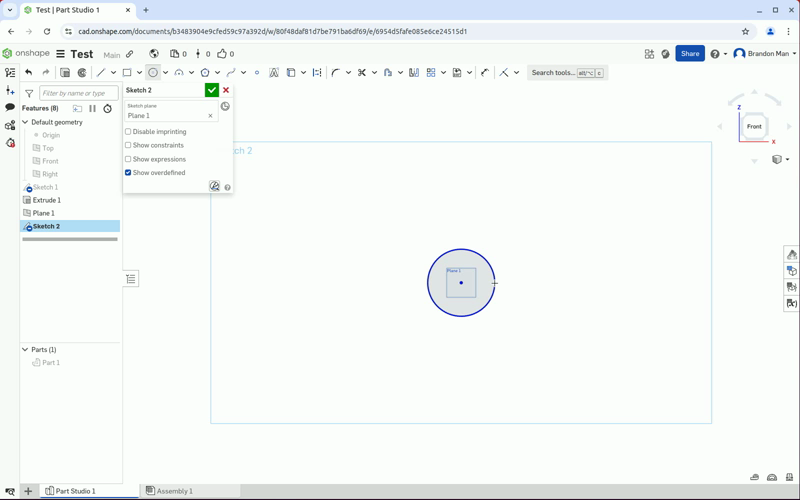
mouse_move(461, 282)
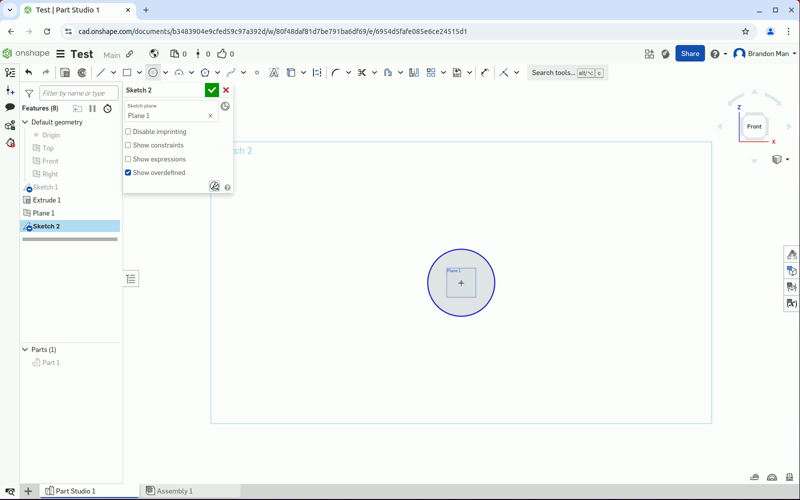
click(461, 282)
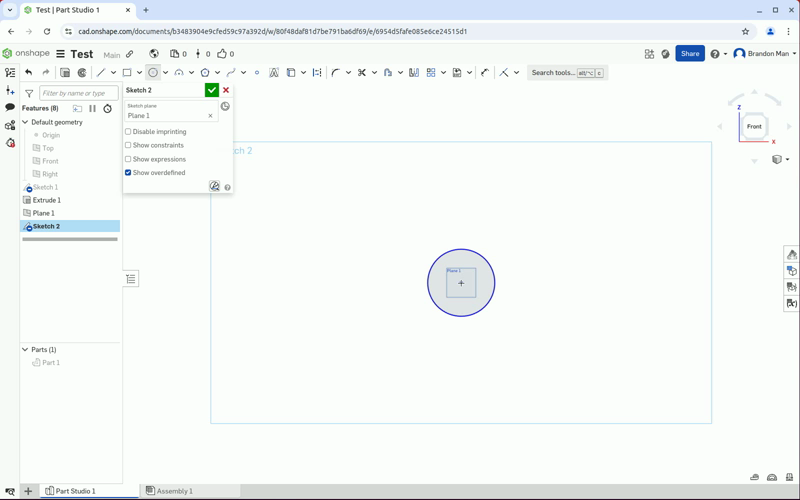
key_up(shift)
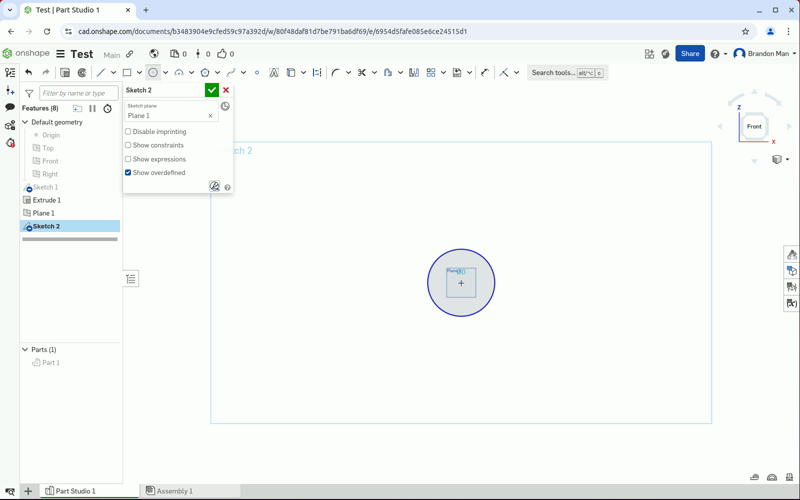
mouse_move(480, 282)
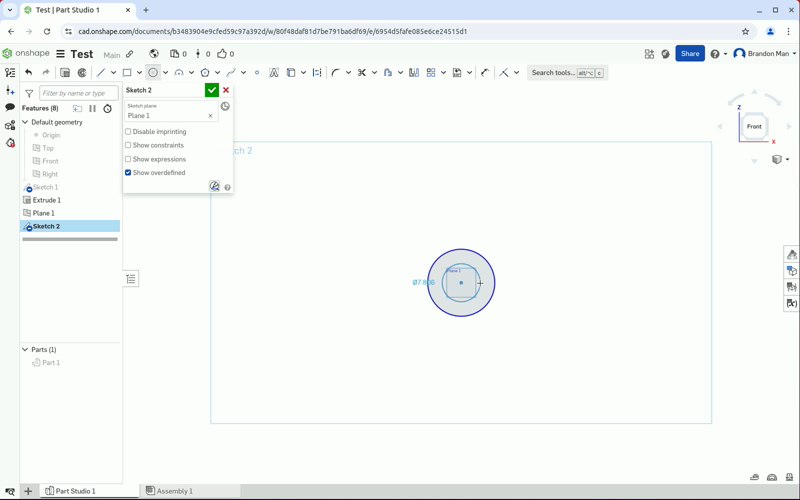
click(480, 282)
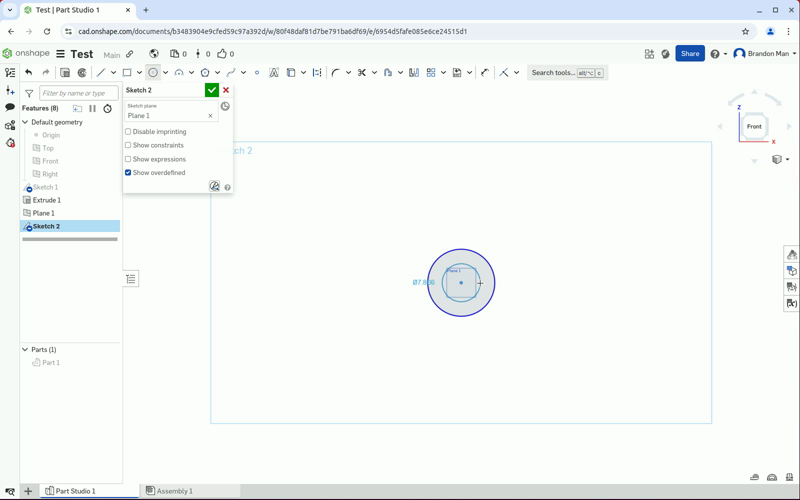
key(esc)
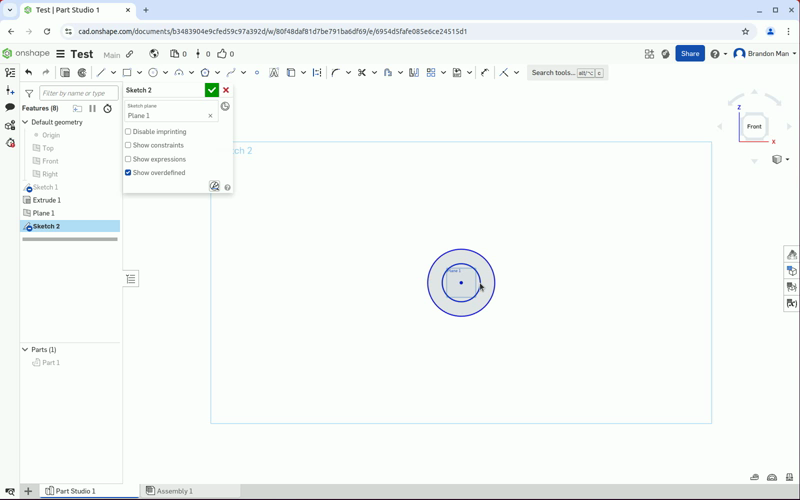
mouse_move(439, 293)
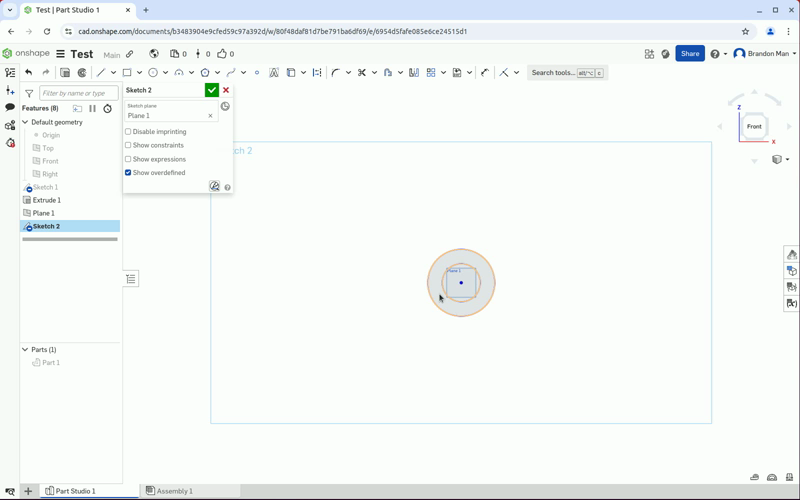
click(439, 293)
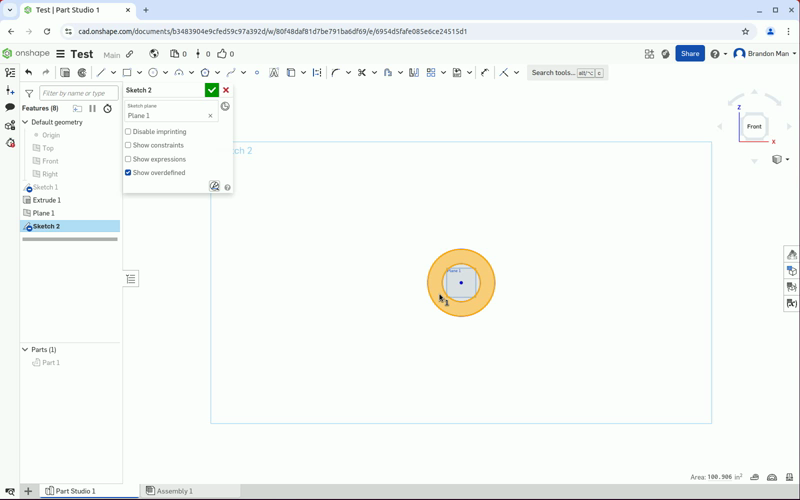
mouse_move(73, 352)
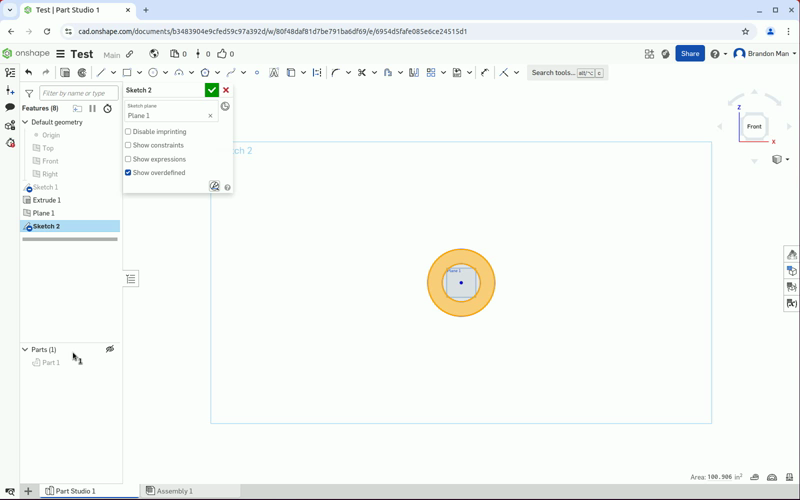
key(shift+y)
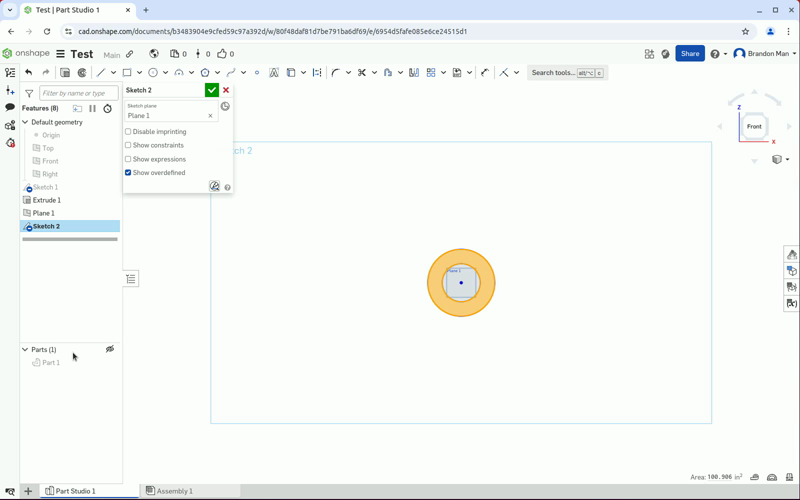
key(shift+e)
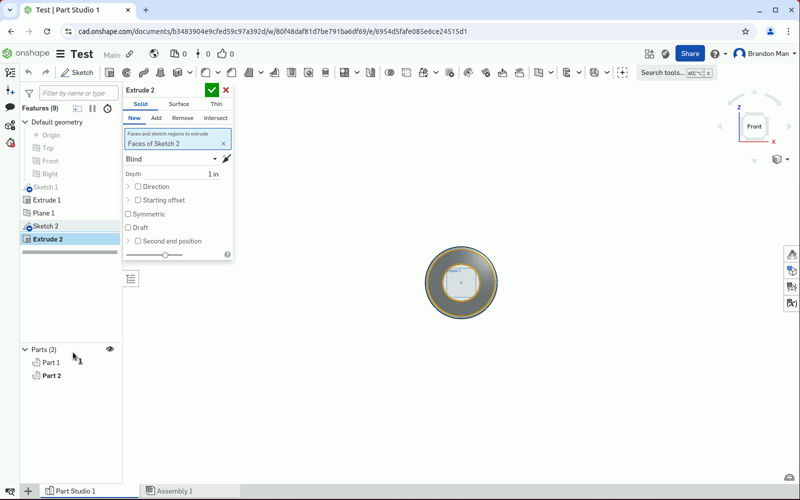
mouse_move(143, 106)
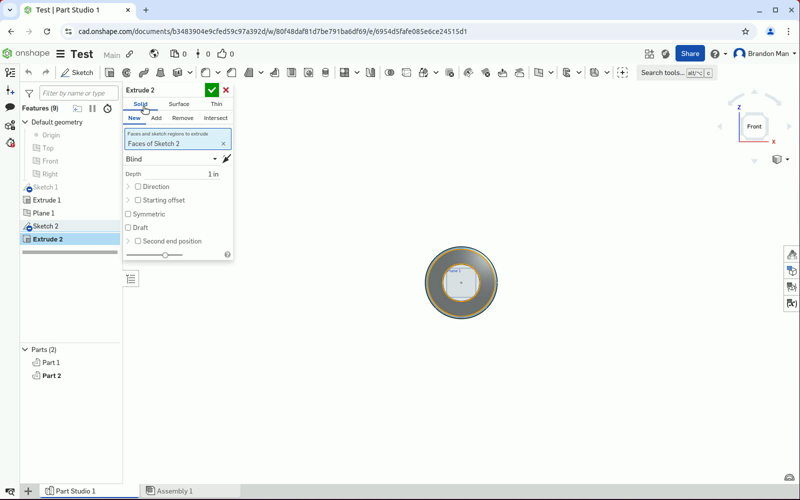
click(143, 106)
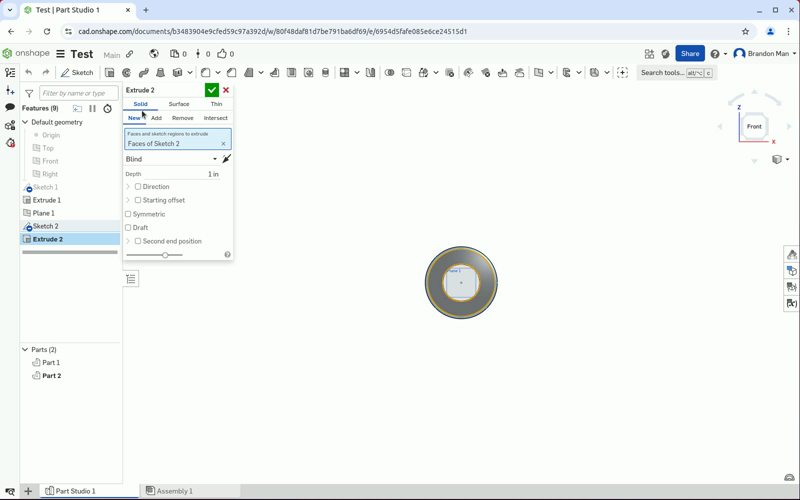
mouse_move(137, 120)
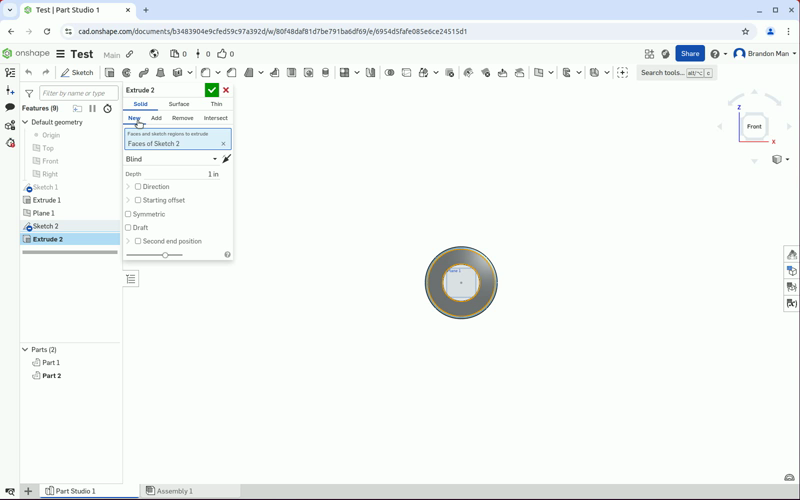
click(137, 120)
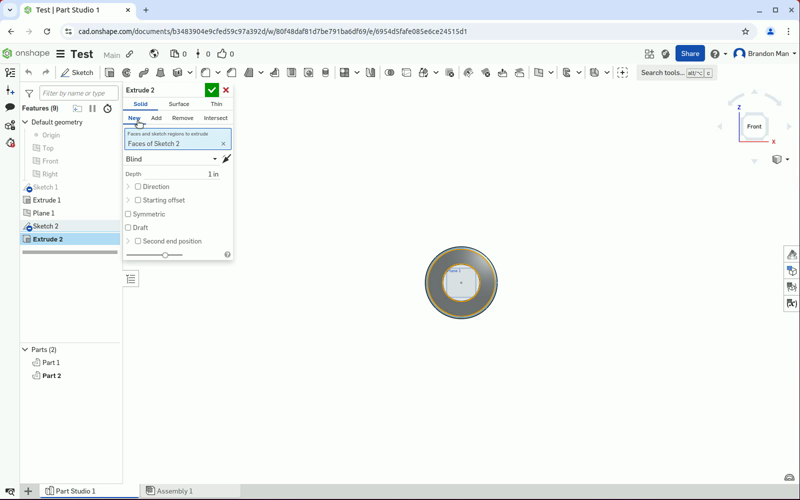
key(tab, 4)
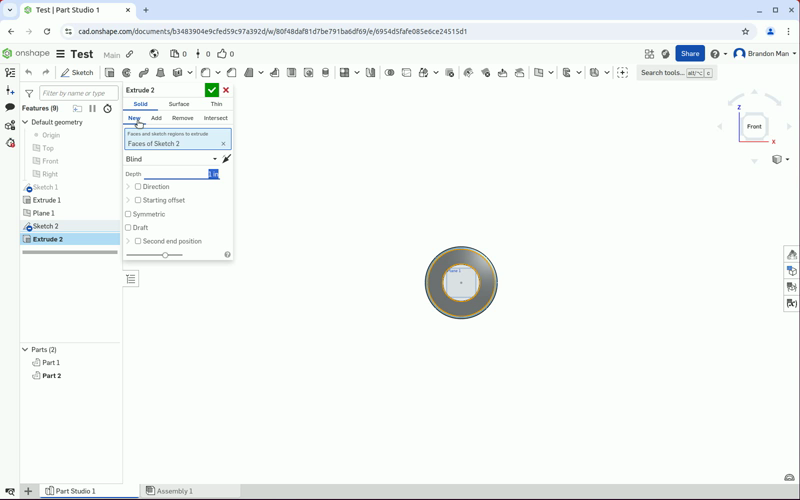
text(0.963)
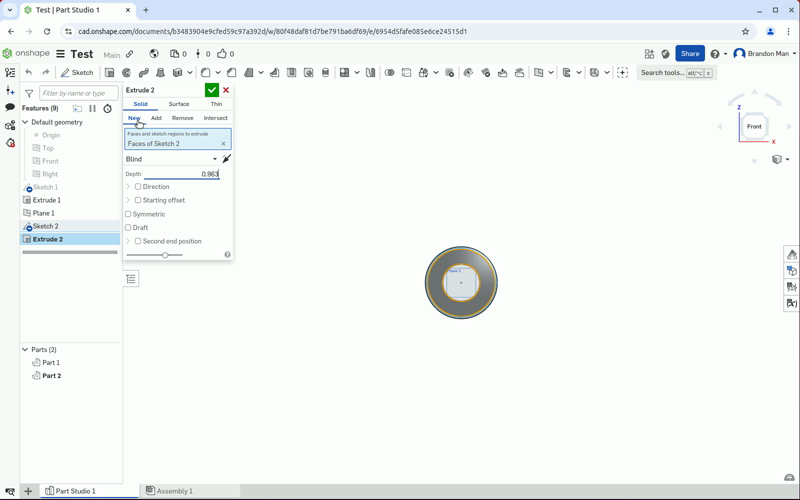
key(enter)
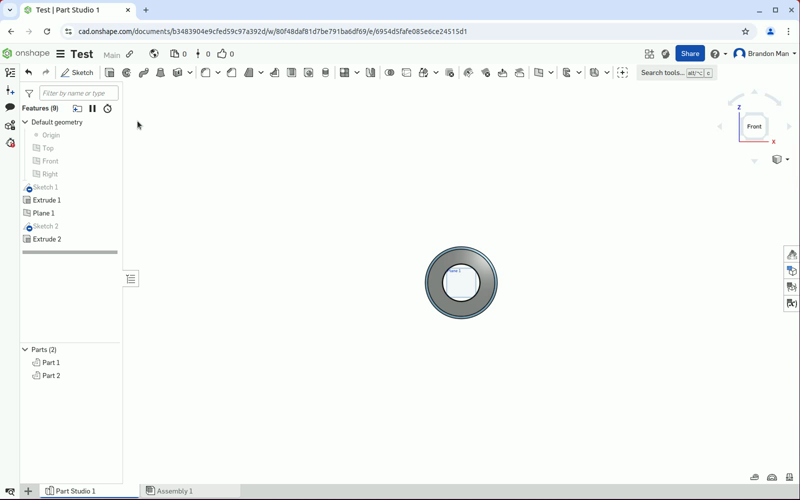
key(shift+h)
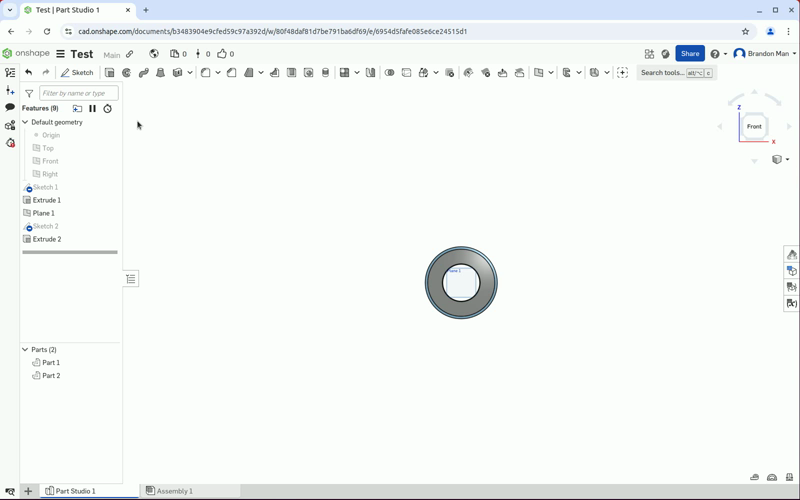
key(shift+h)
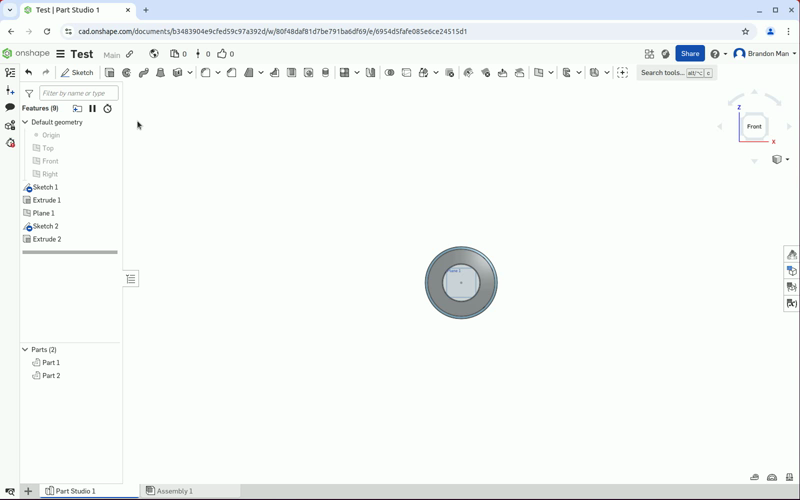
key(shift+7)
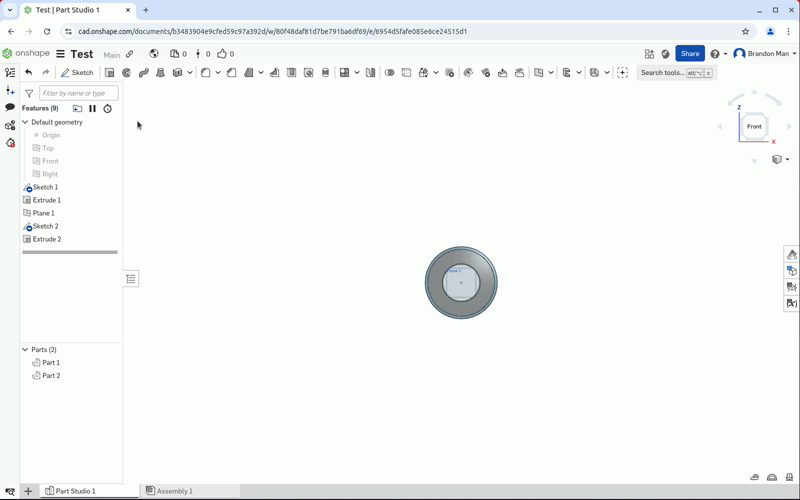
key(left, 2)
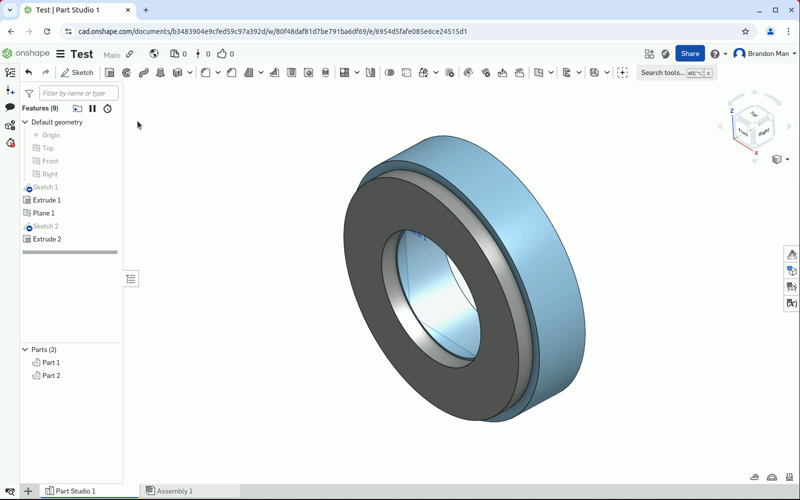
key(down, 2)
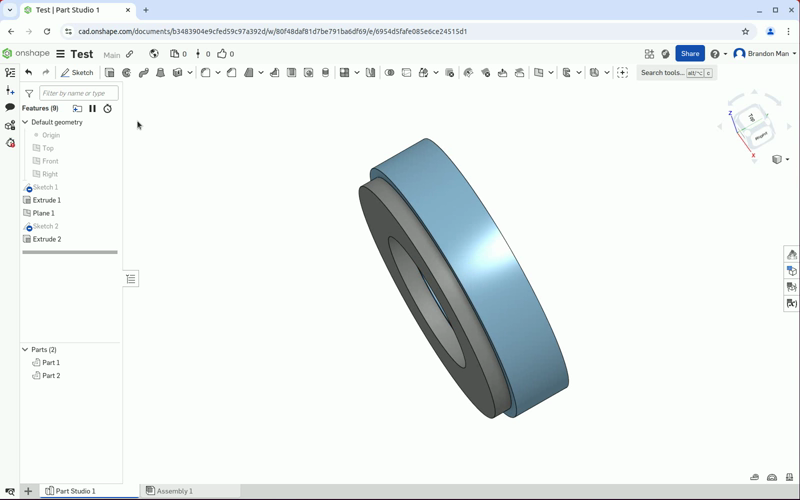
key(up, 2)
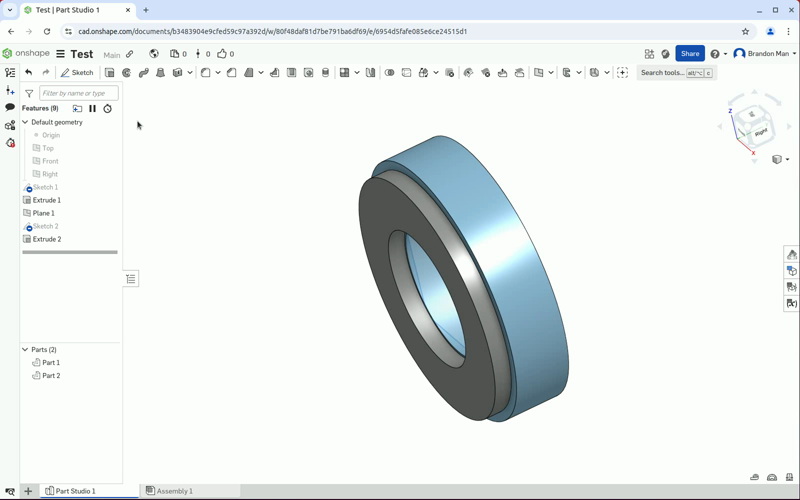
key(right, 2)
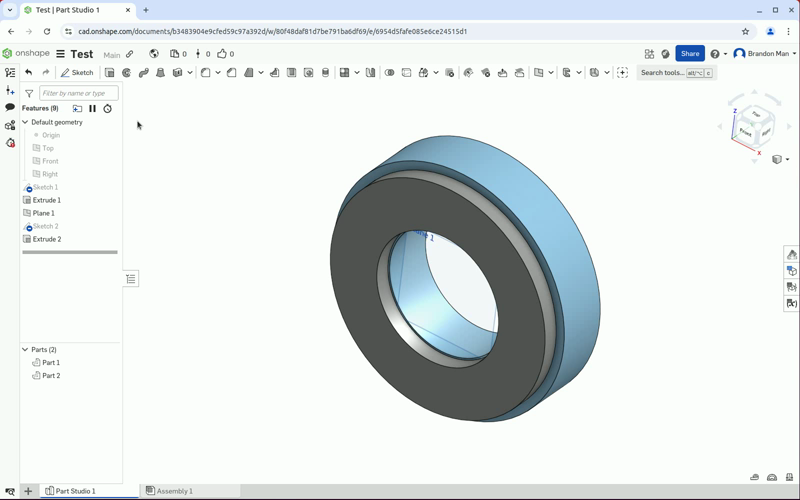
mouse_move(73, 189)
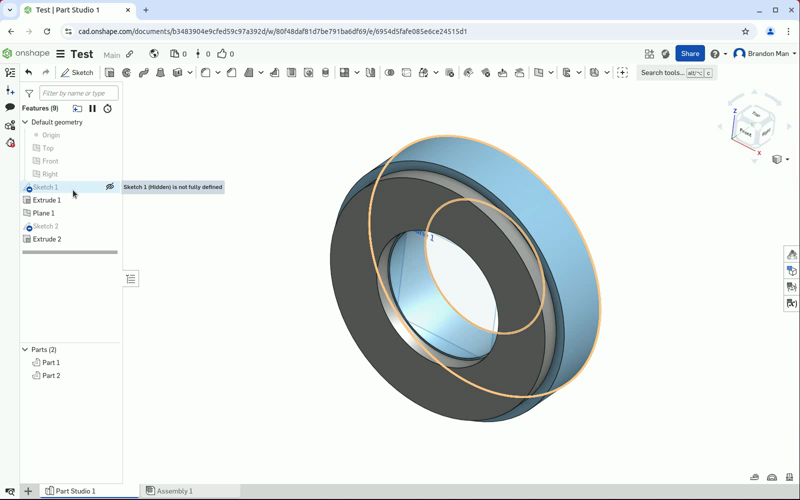
click(73, 189)